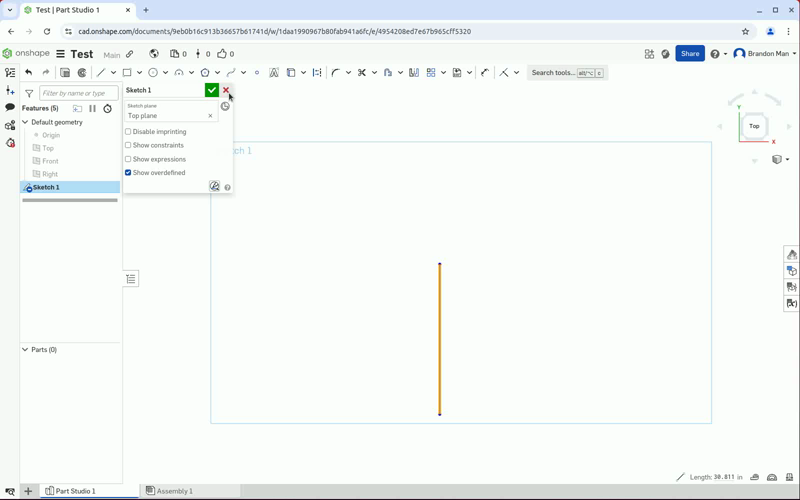
key(shift+h)
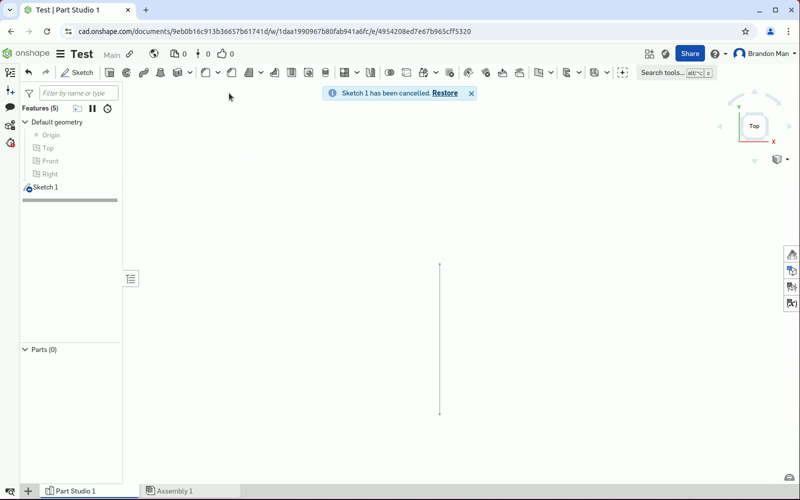
key(shift+s)
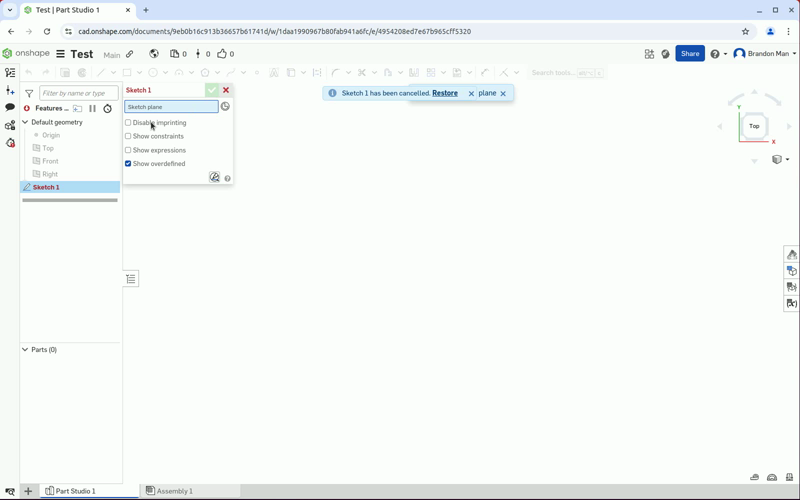
mouse_move(73, 150)
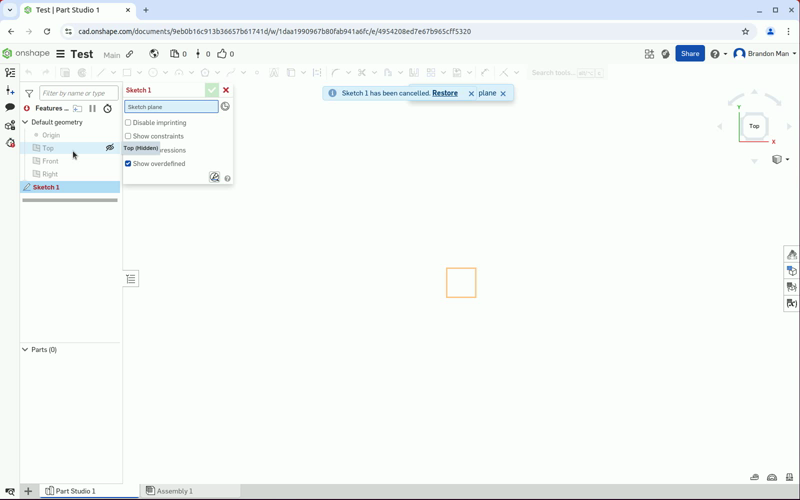
click(73, 150)
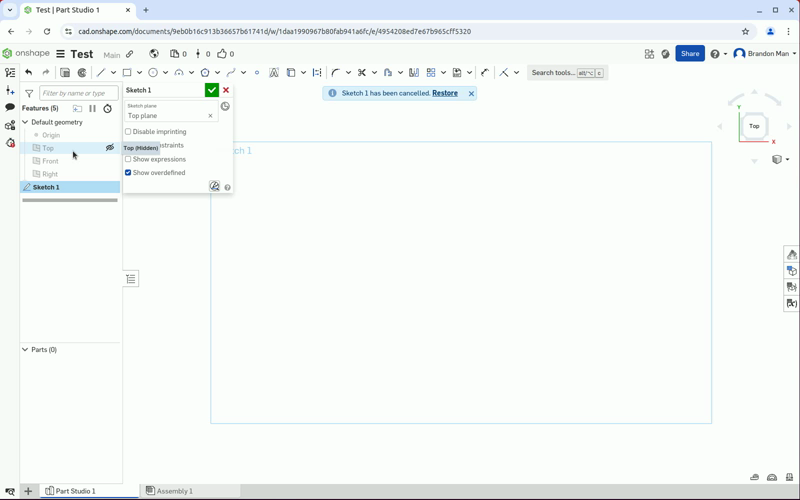
mouse_move(73, 352)
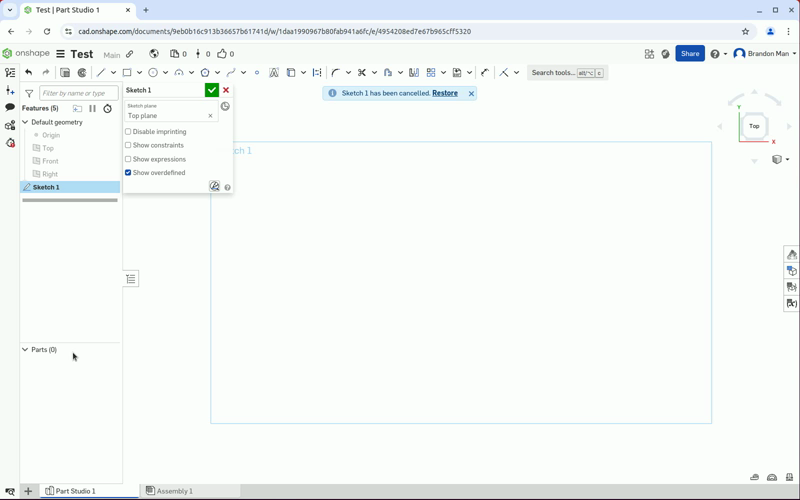
key(y)
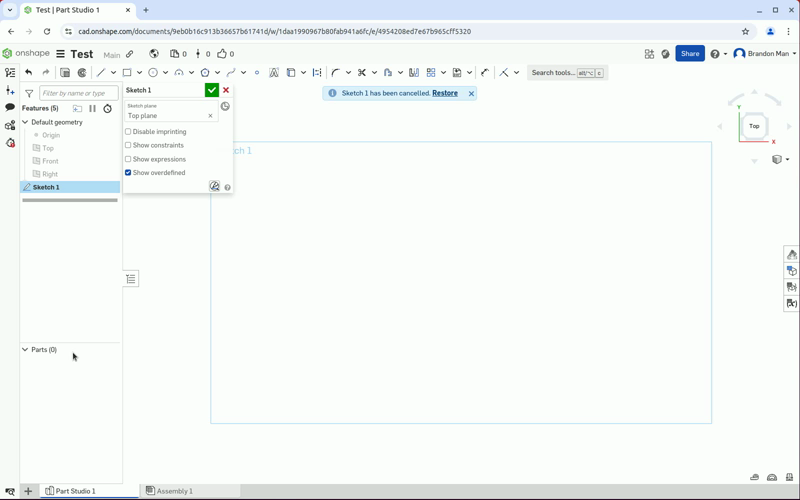
key(l)
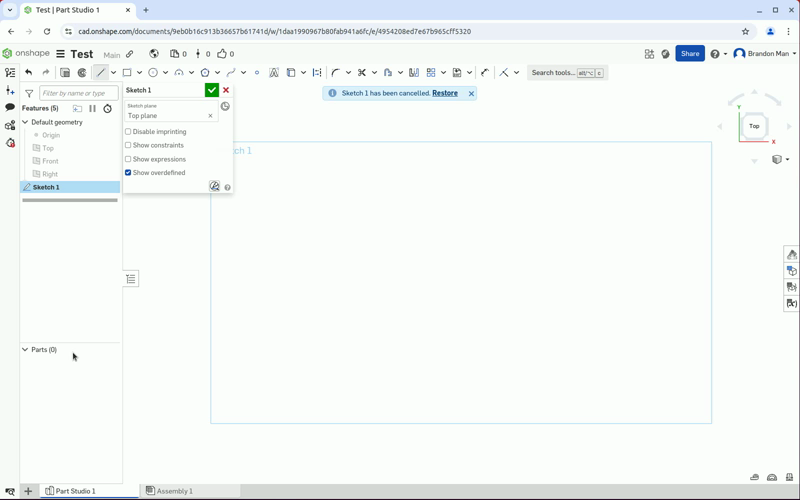
key_down(shift)
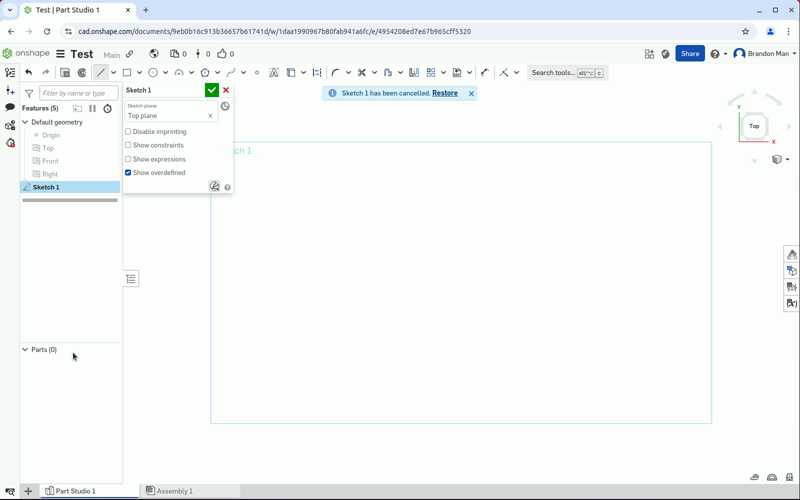
mouse_move(434, 297)
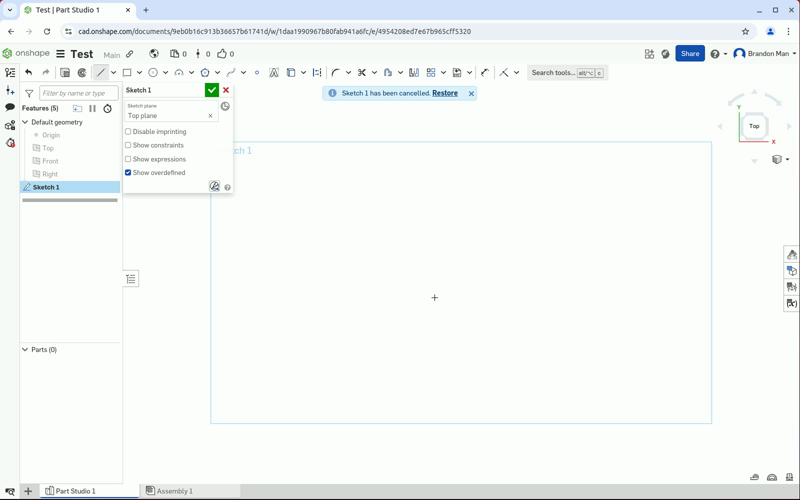
click(434, 297)
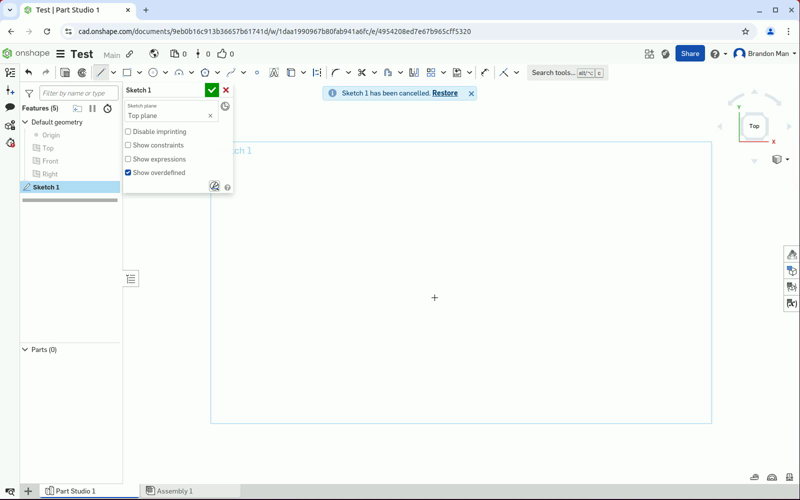
key_up(shift)
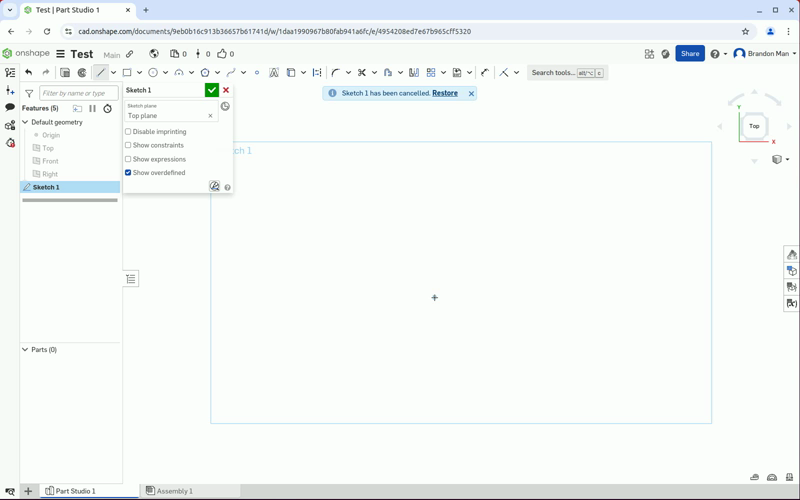
key_down(shift)
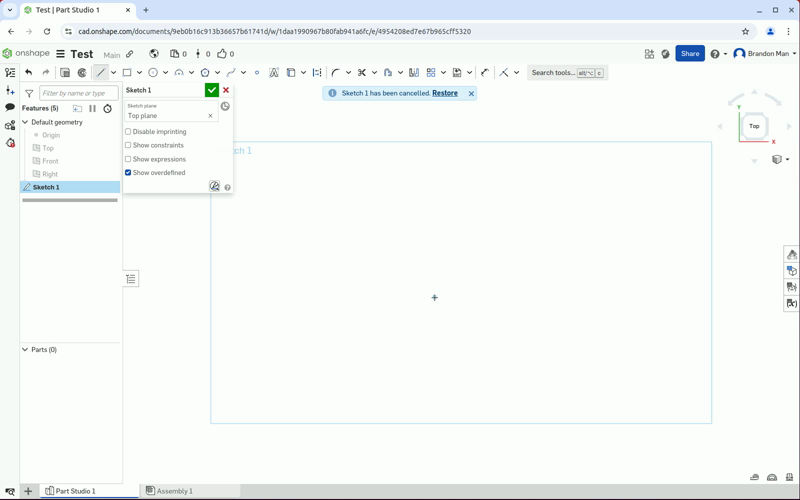
mouse_move(464, 297)
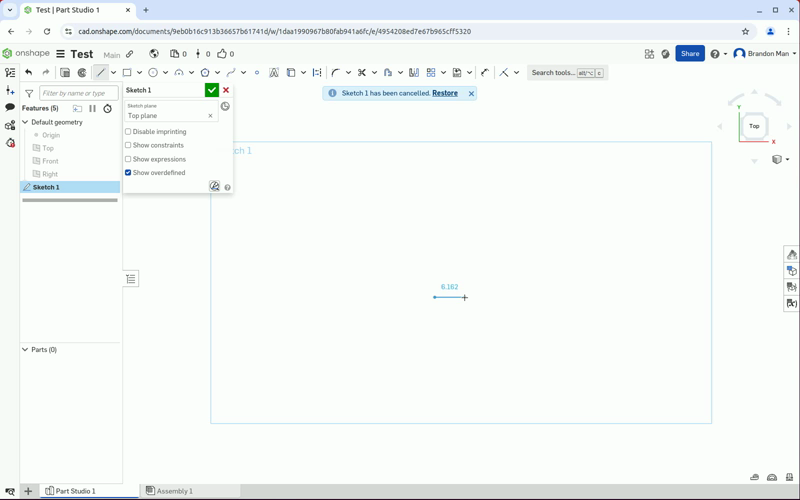
mouse_move(488, 297)
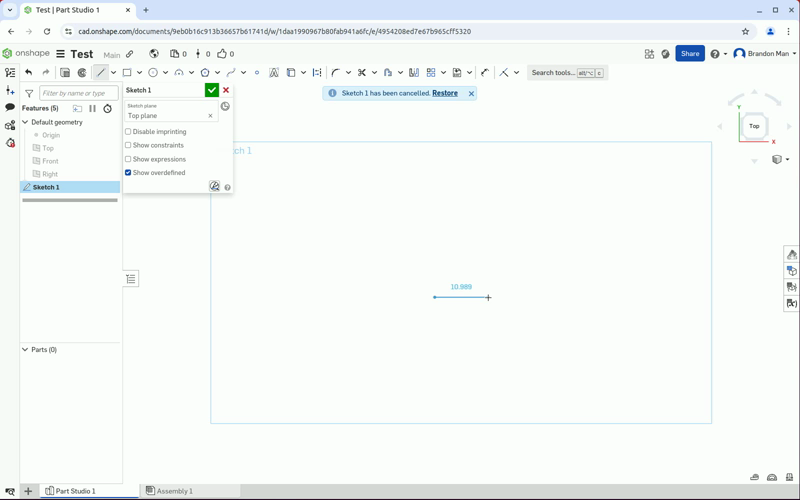
click(488, 297)
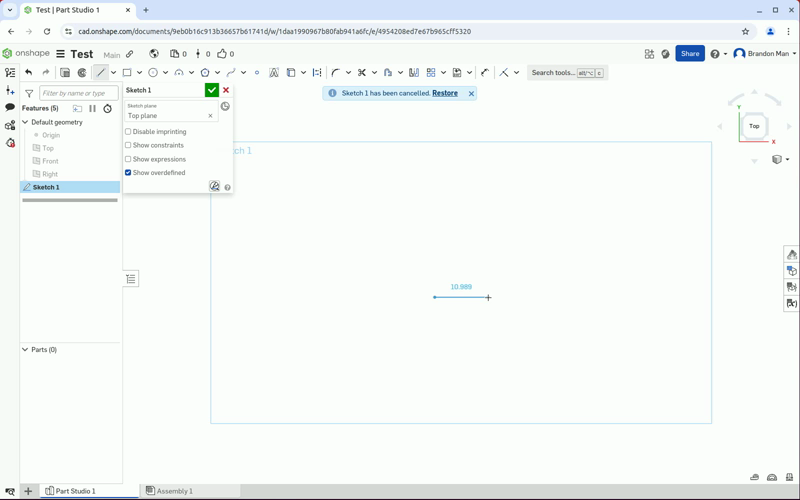
key_up(shift)
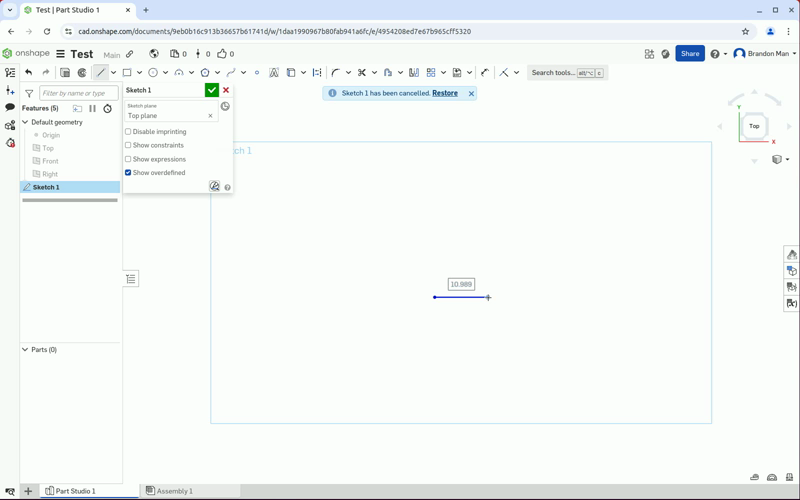
key_down(shift)
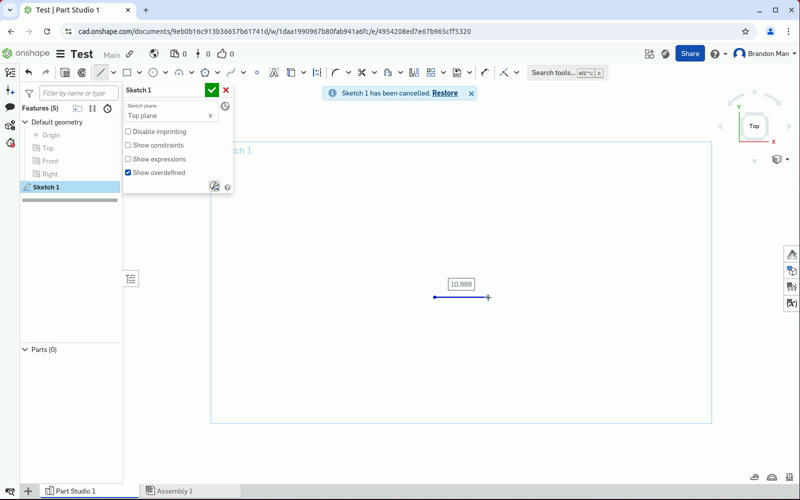
mouse_move(518, 297)
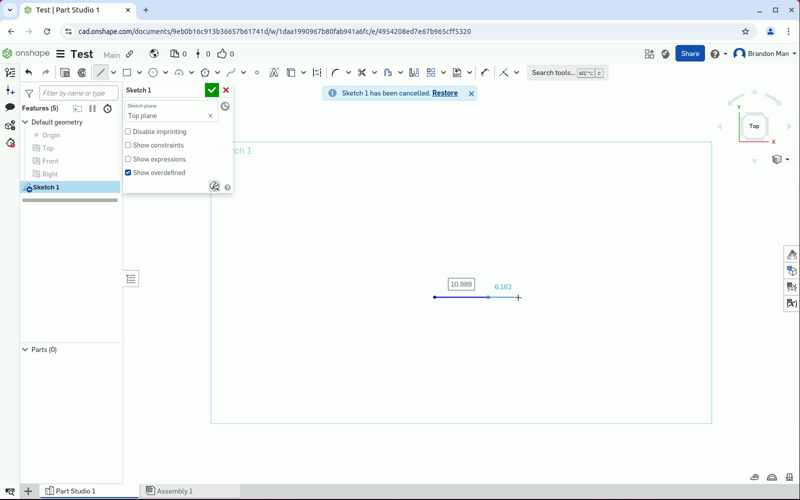
mouse_move(488, 268)
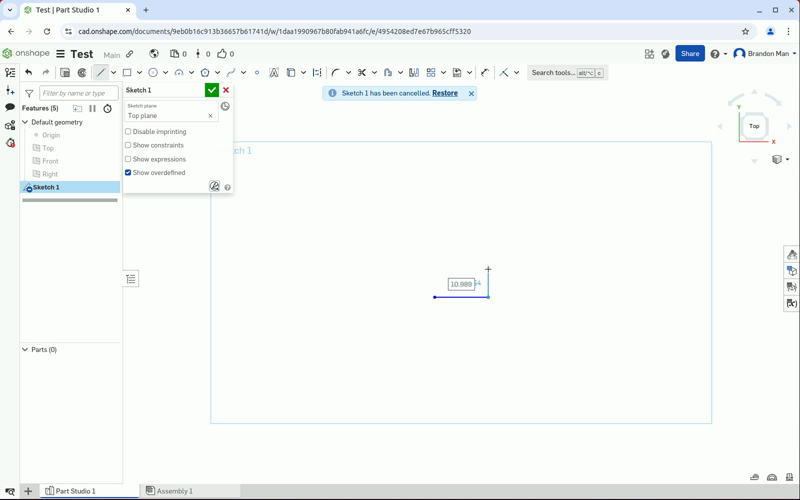
click(488, 268)
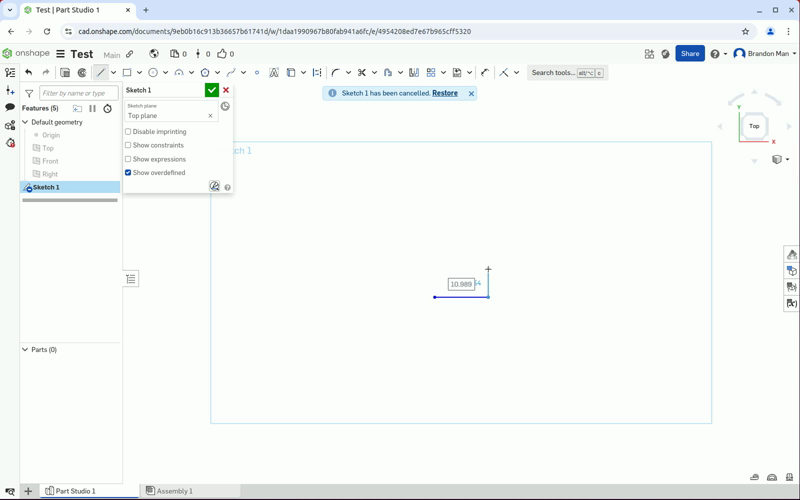
key_up(shift)
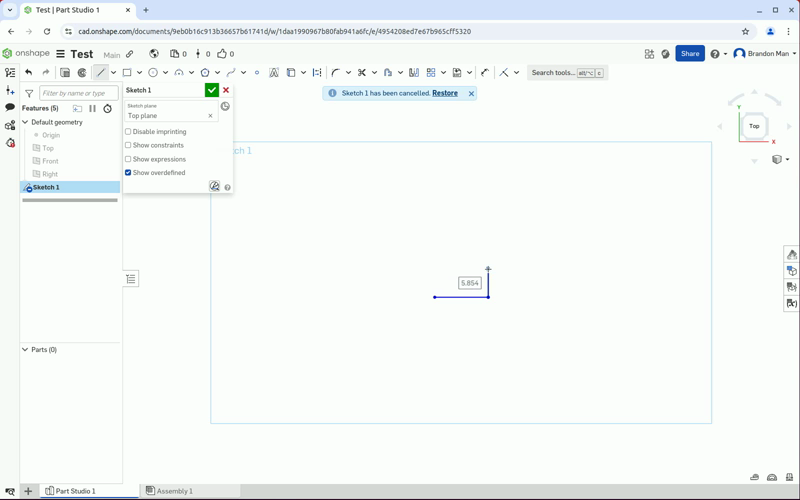
key_down(shift)
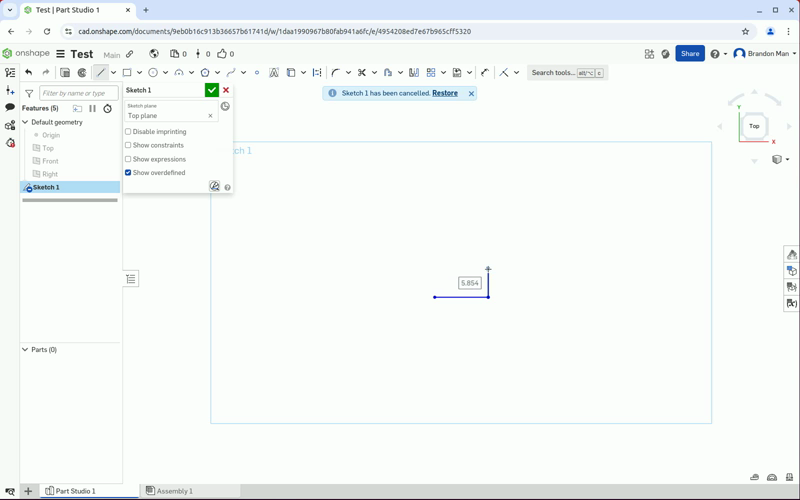
mouse_move(518, 268)
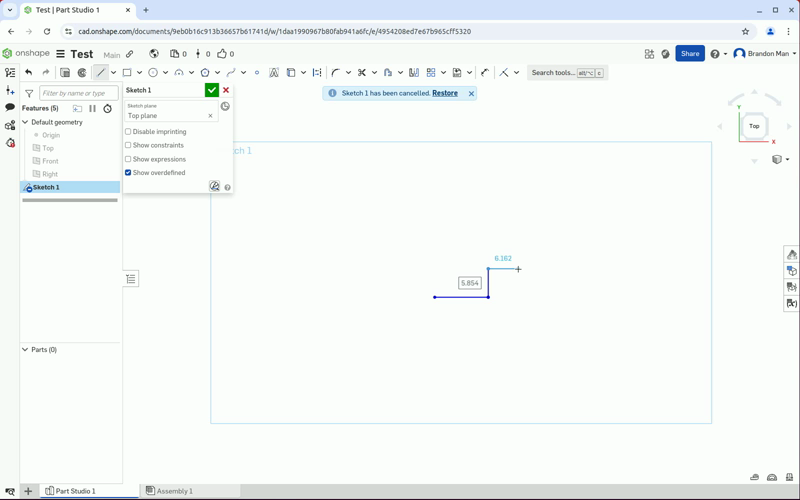
mouse_move(434, 268)
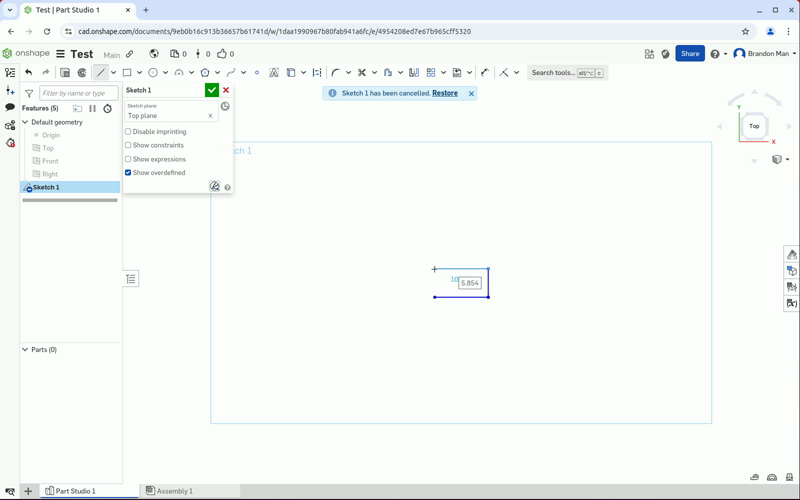
click(434, 268)
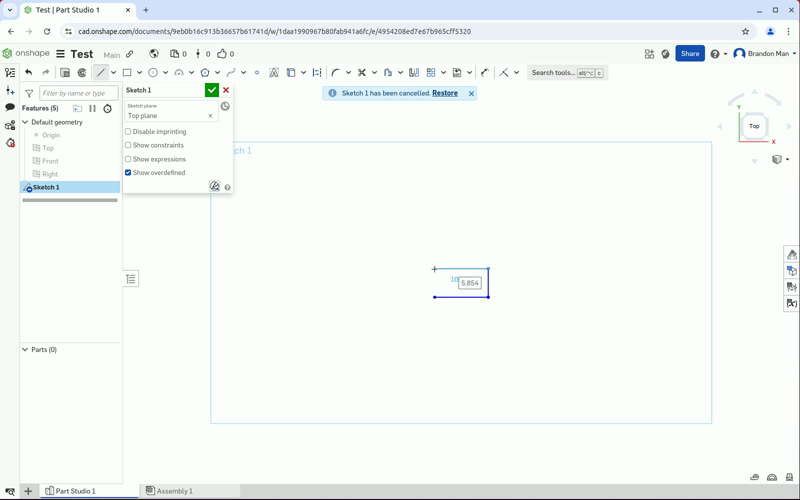
key_up(shift)
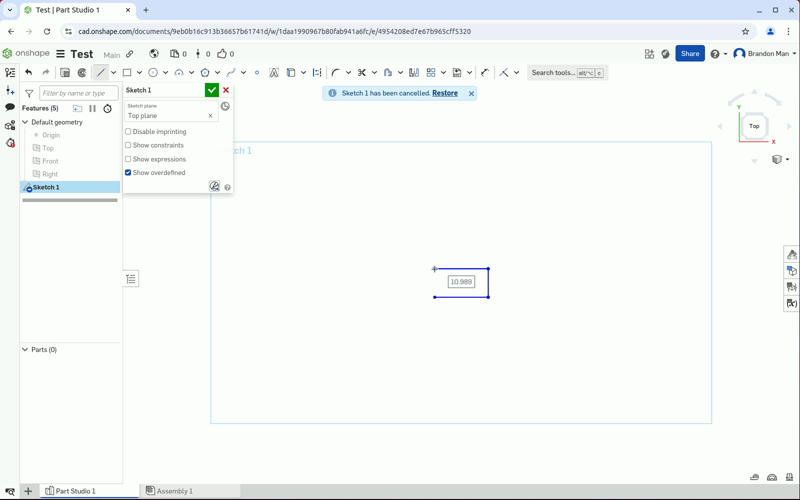
mouse_move(464, 268)
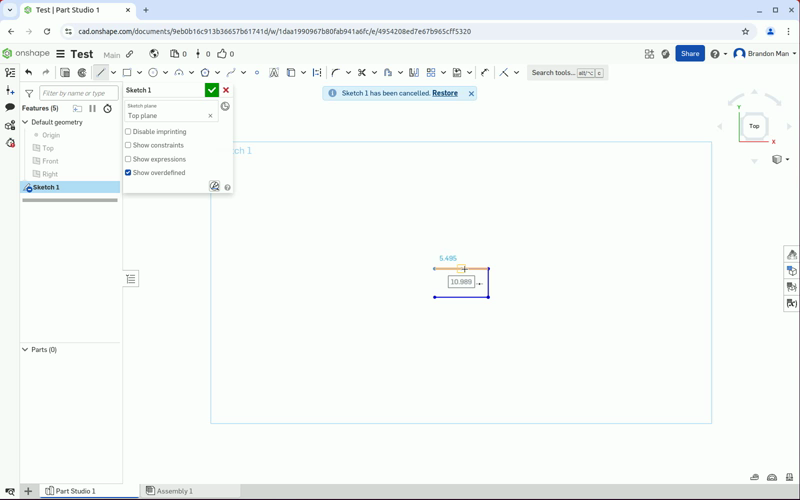
key_down(shift)
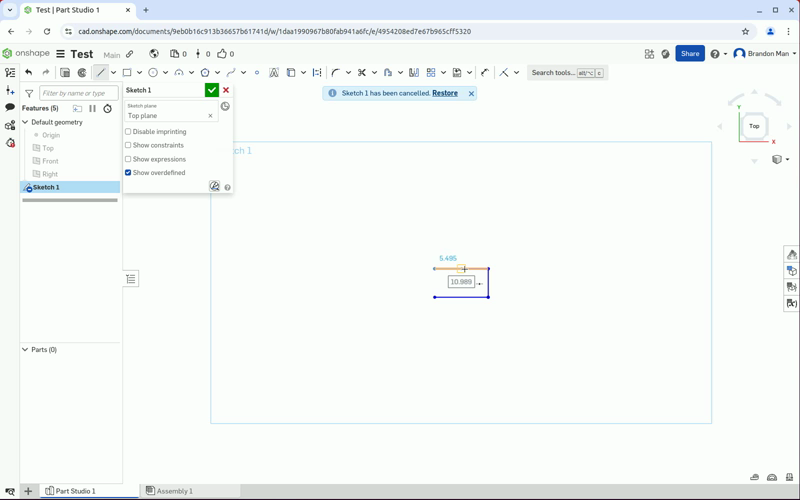
mouse_move(434, 297)
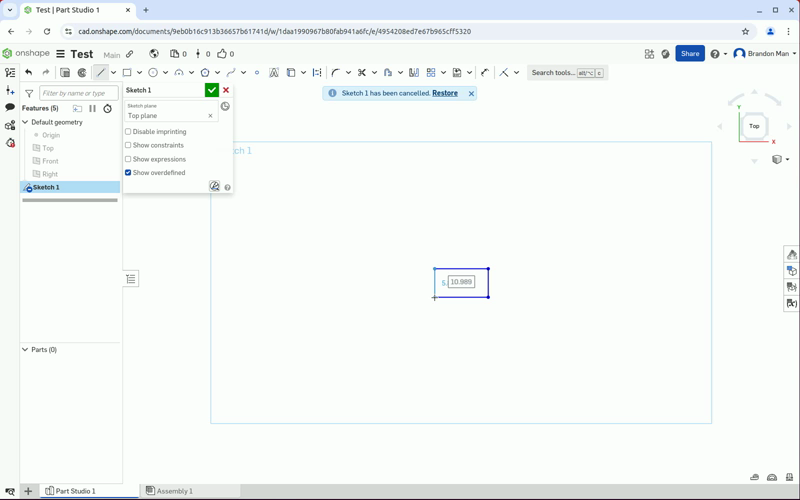
key_up(shift)
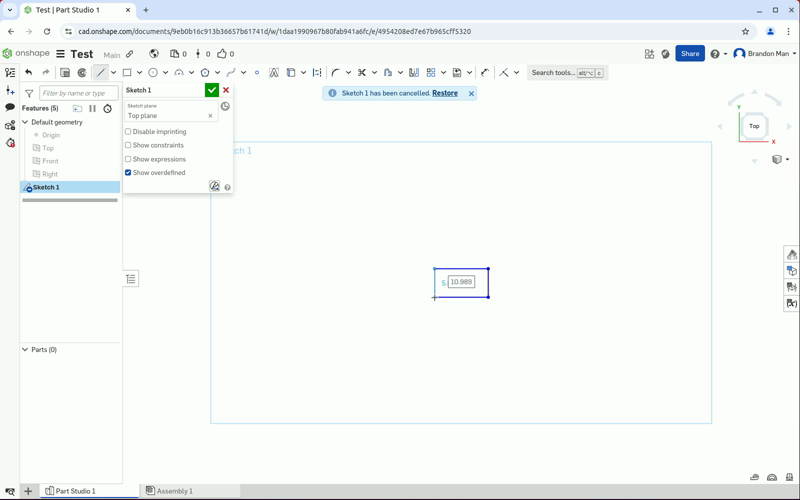
click(434, 297)
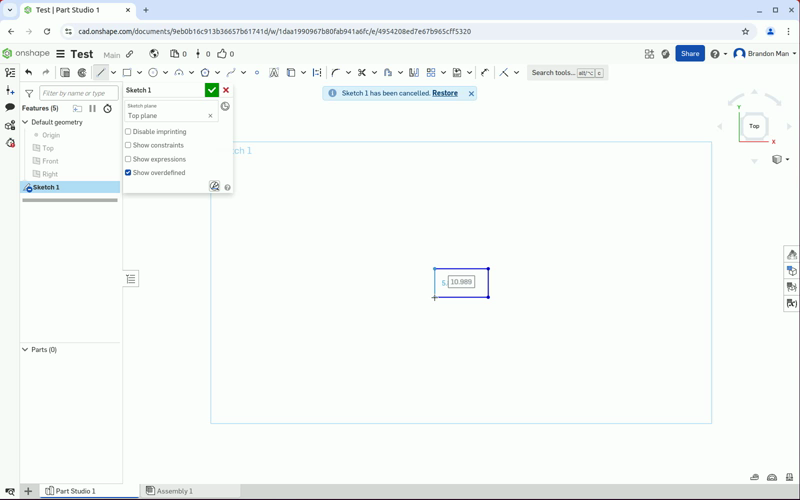
key(esc)
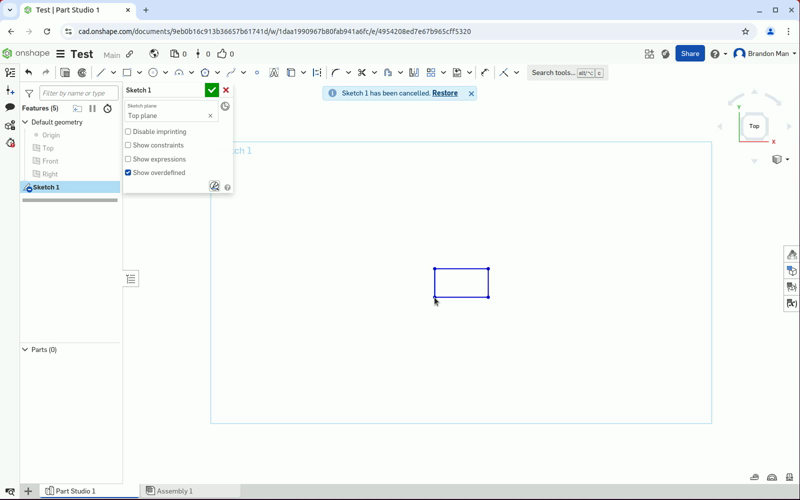
mouse_move(480, 287)
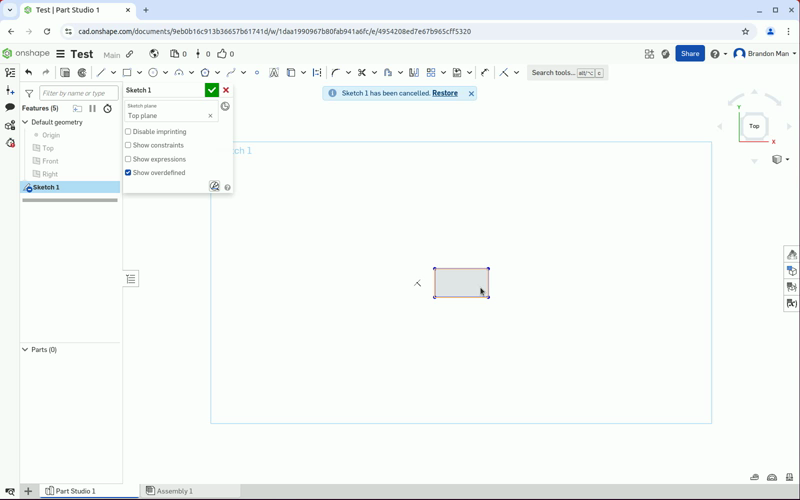
scroll(6)
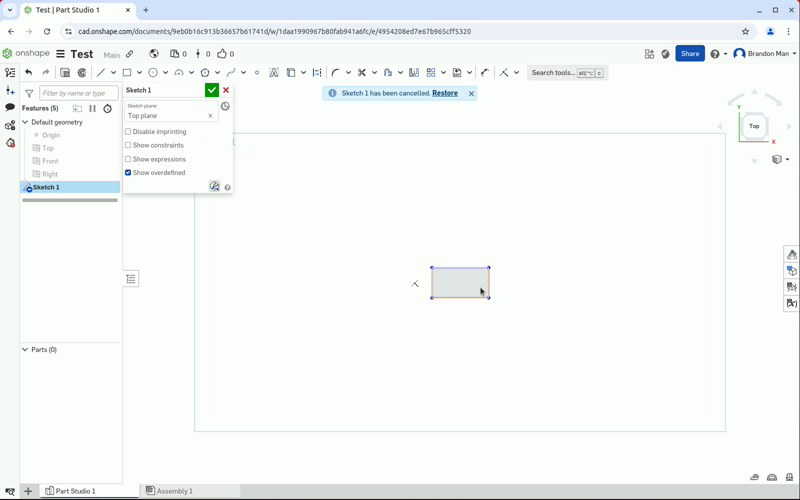
scroll(6)
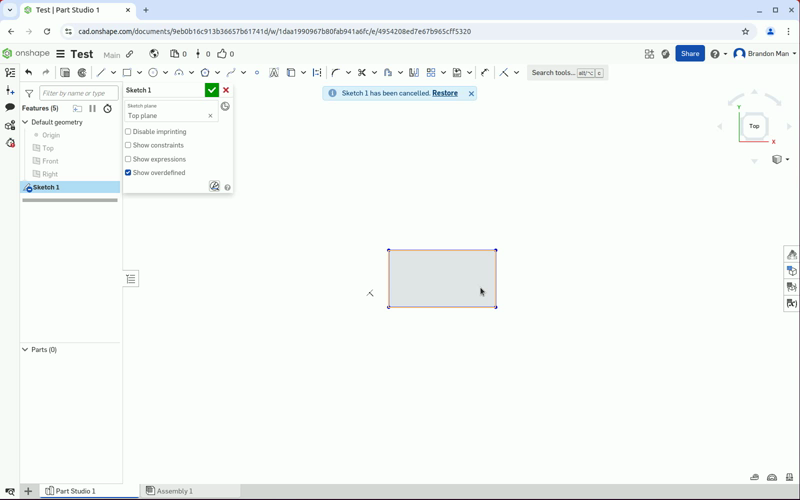
scroll(6)
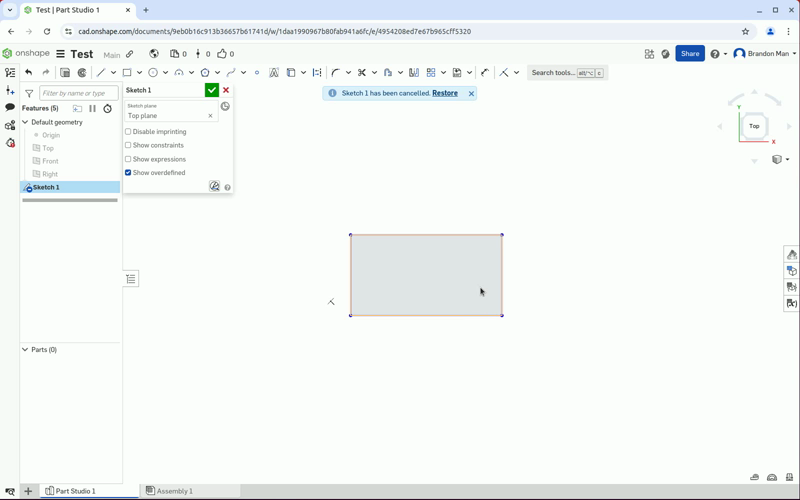
scroll(6)
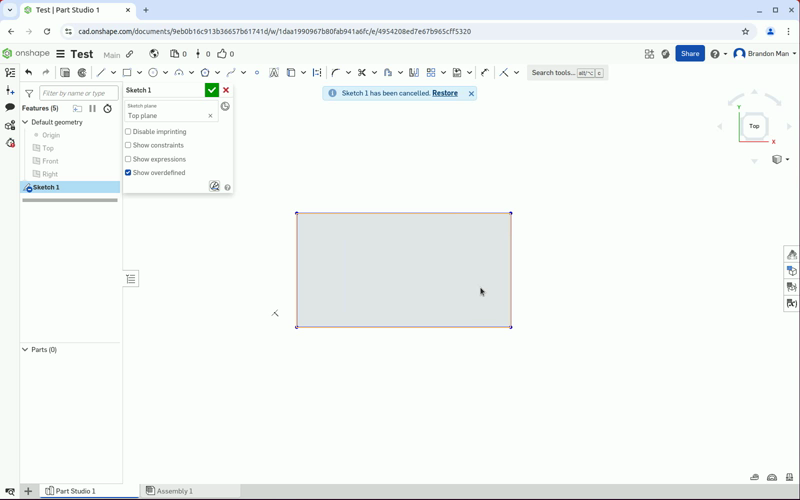
scroll(6)
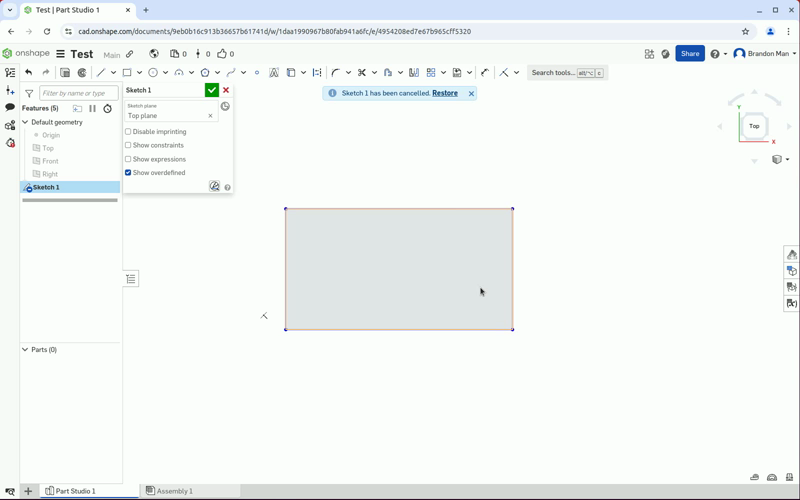
scroll(6)
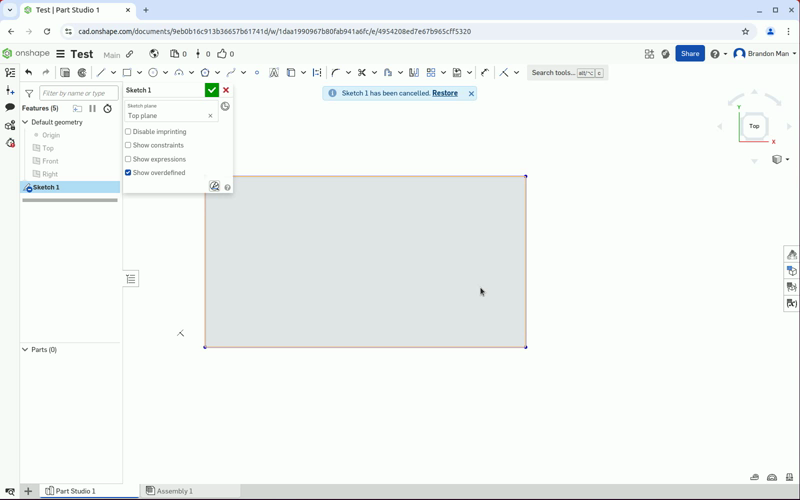
scroll(6)
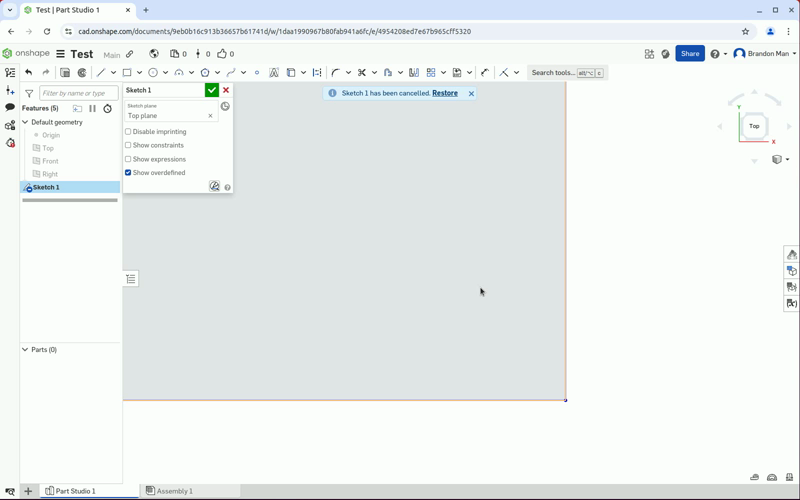
click(480, 287)
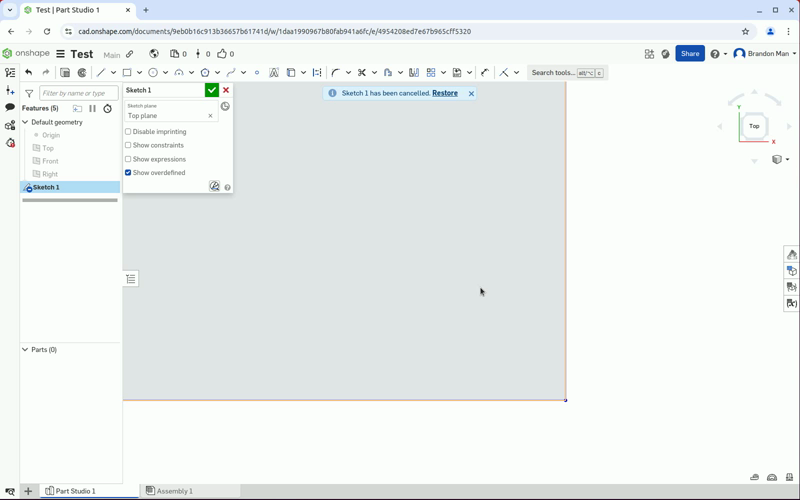
scroll(-6)
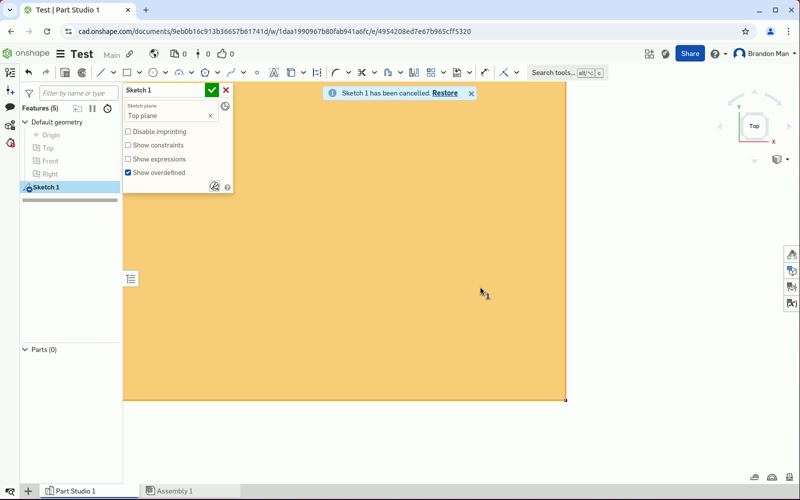
scroll(-6)
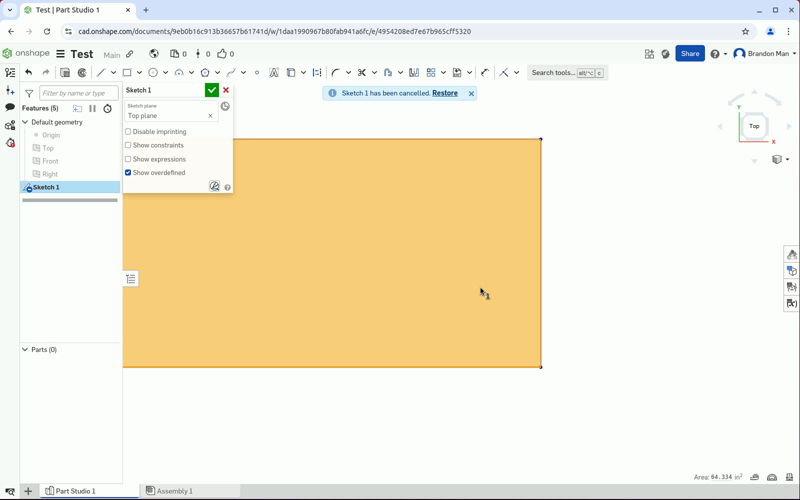
scroll(-6)
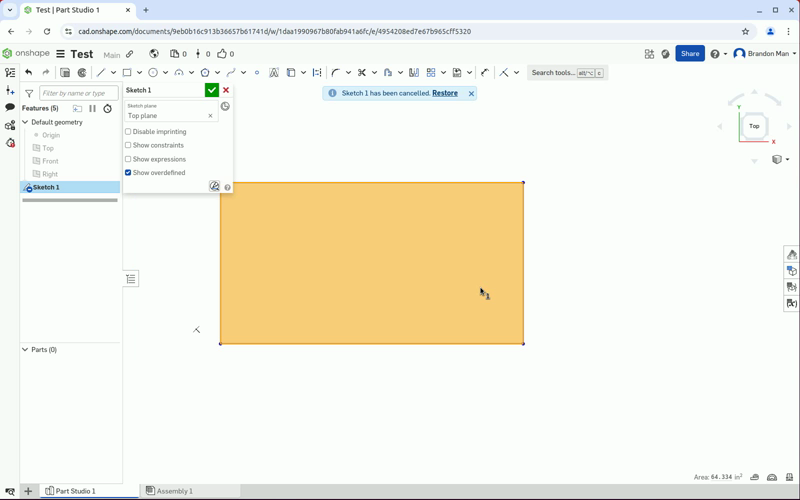
scroll(-6)
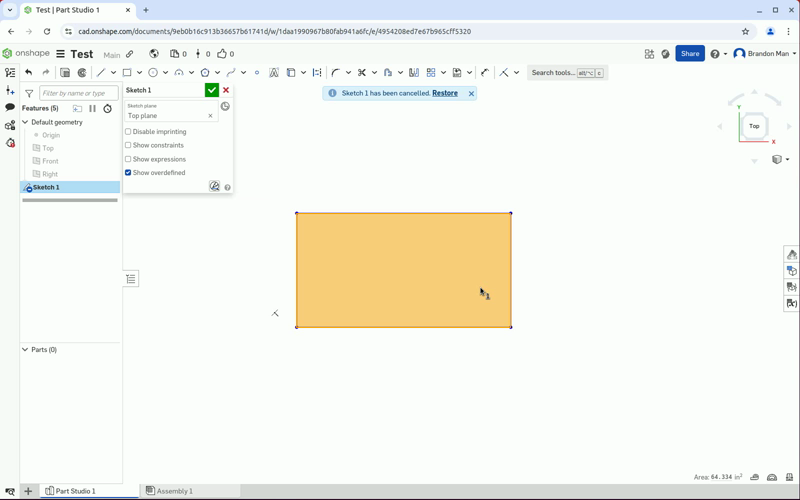
scroll(-6)
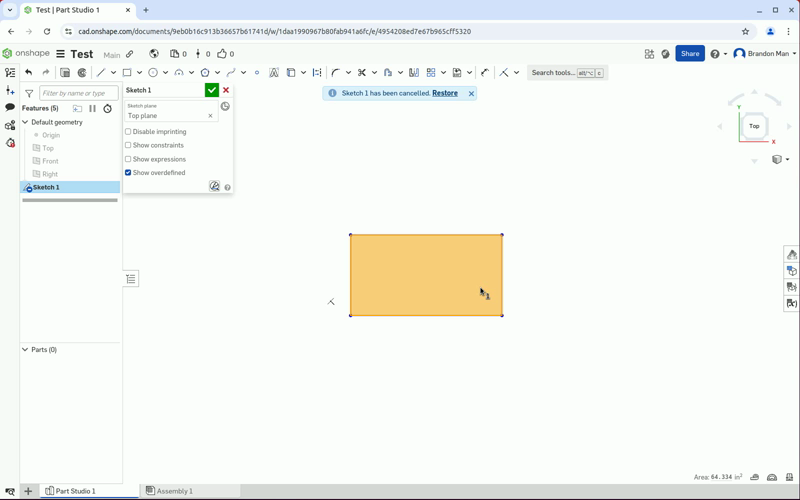
scroll(-6)
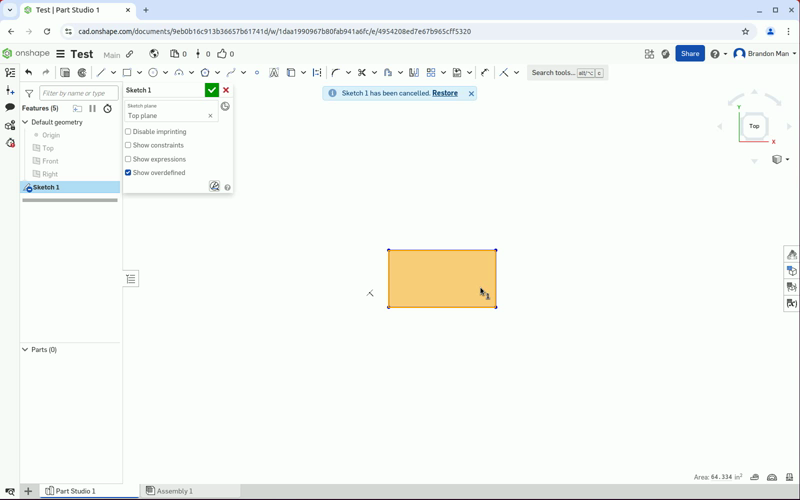
scroll(-6)
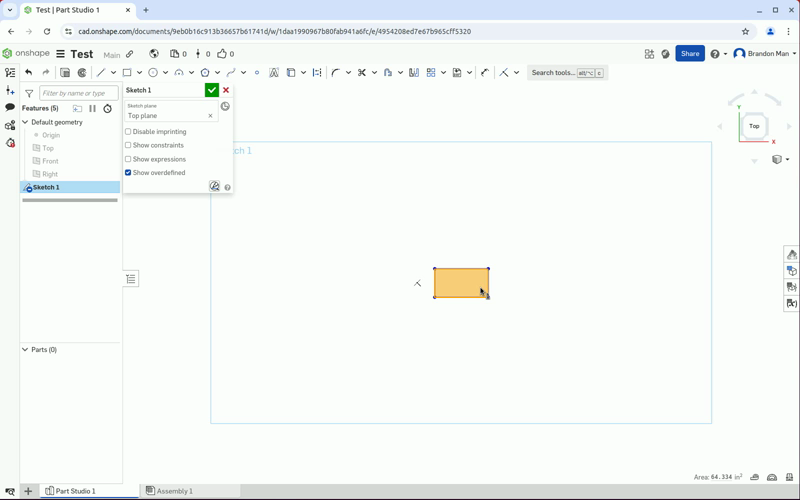
mouse_move(73, 352)
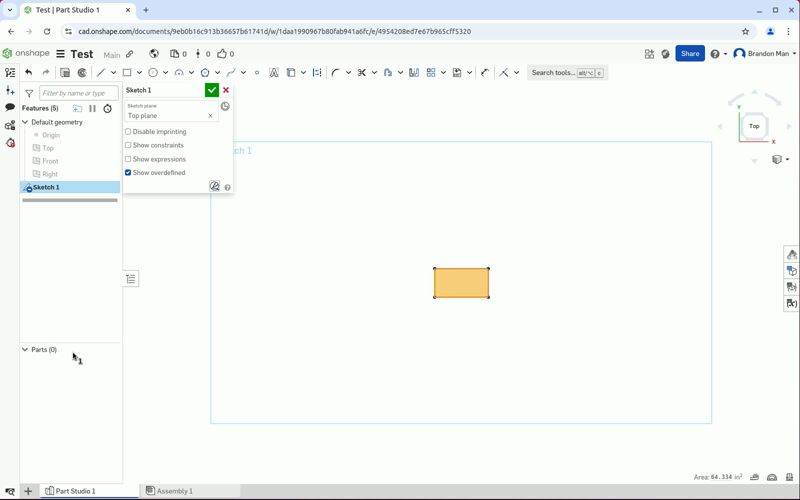
key(shift+y)
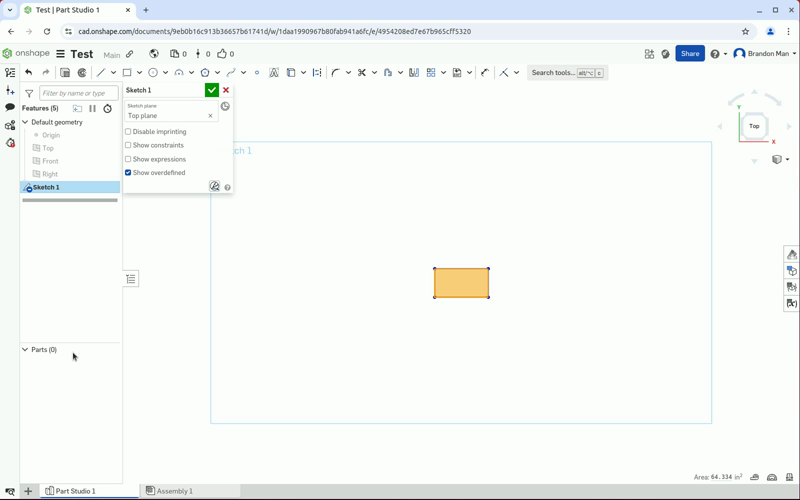
key(shift+e)
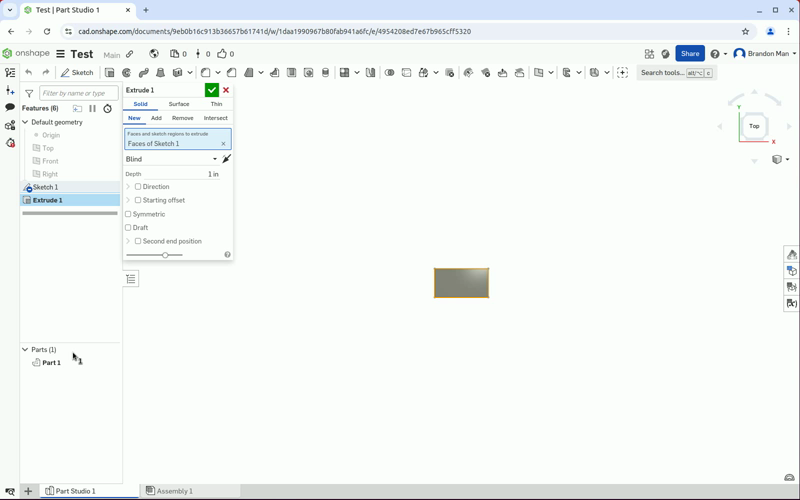
mouse_move(143, 106)
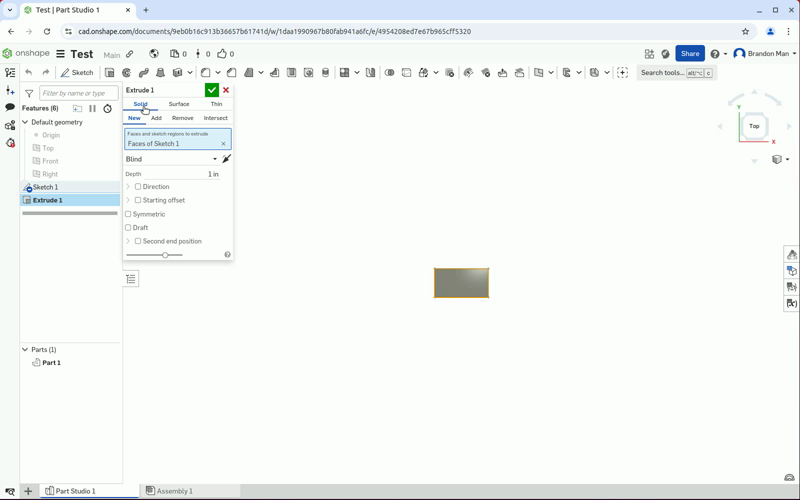
click(143, 106)
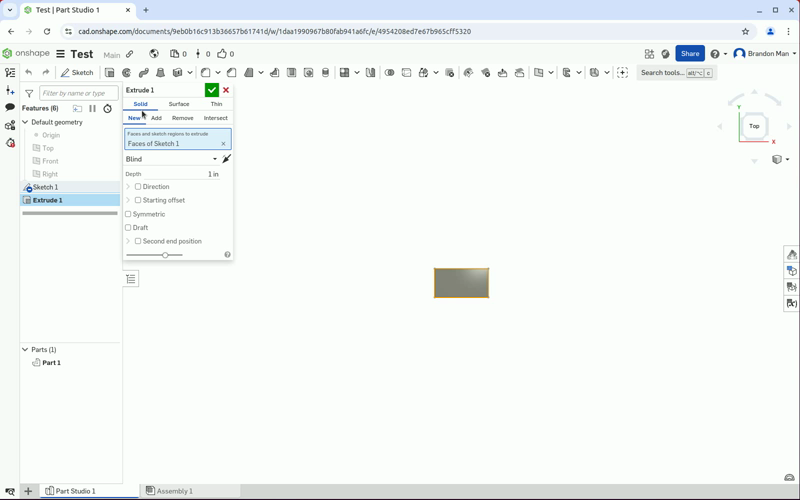
mouse_move(137, 120)
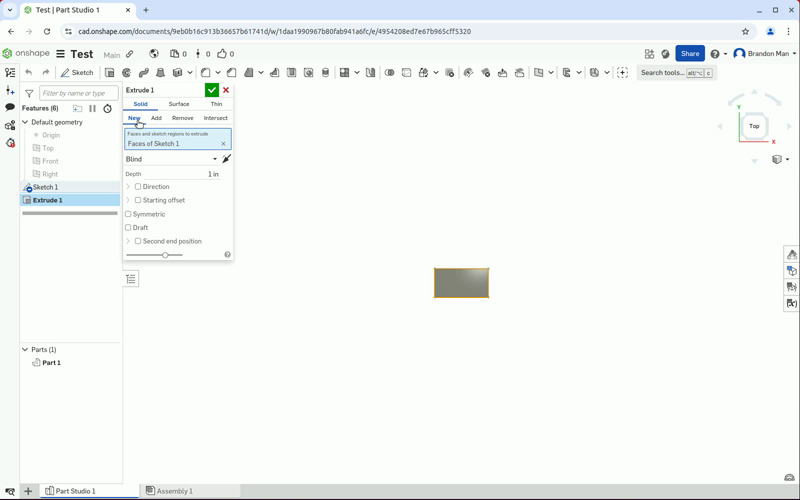
click(137, 120)
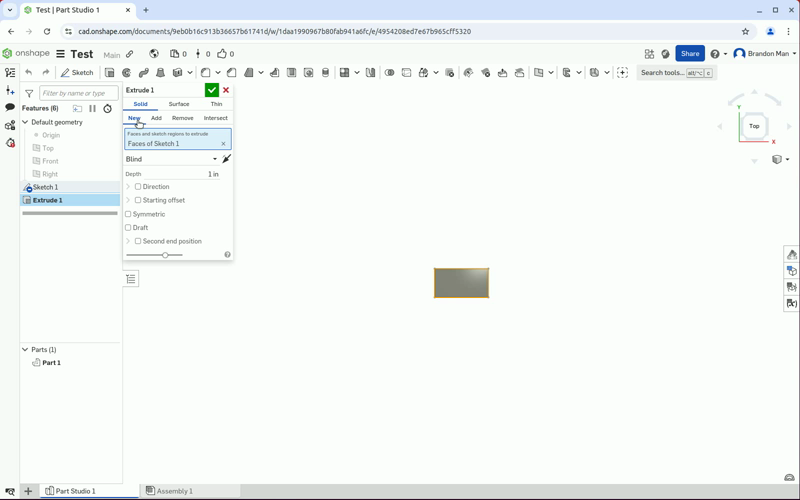
key(tab, 4)
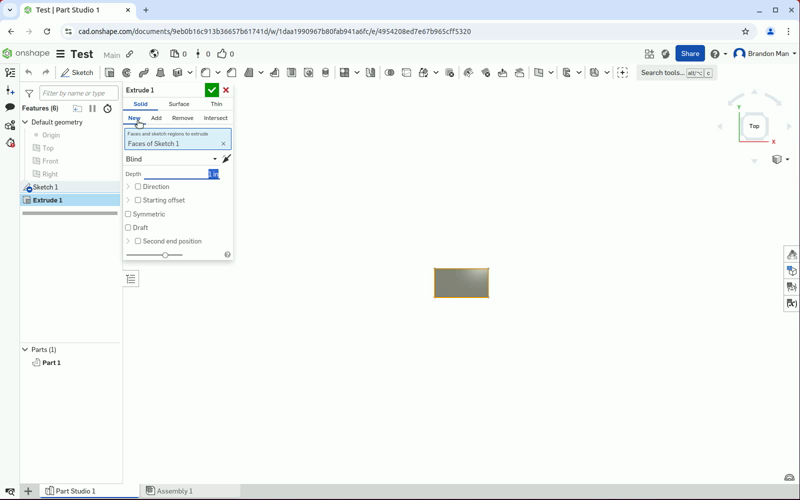
text(7.462)
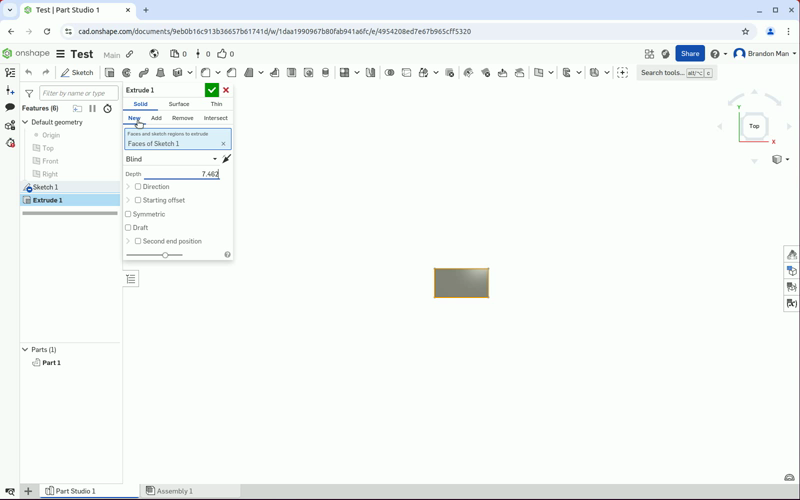
key(enter)
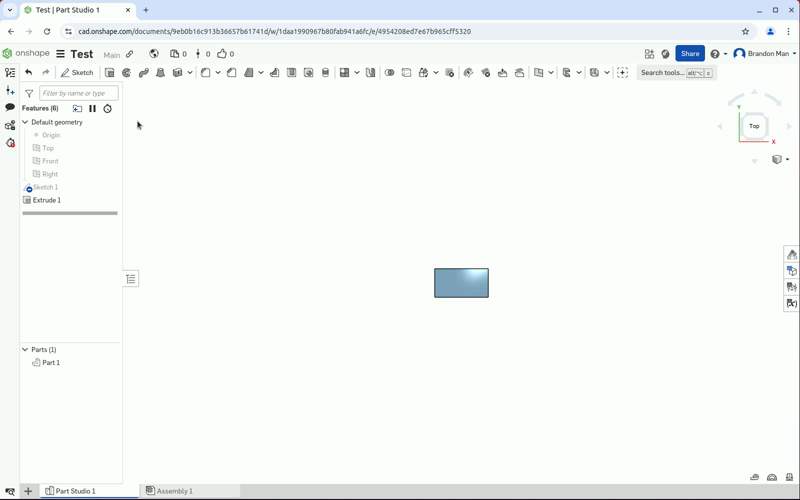
key(shift+h)
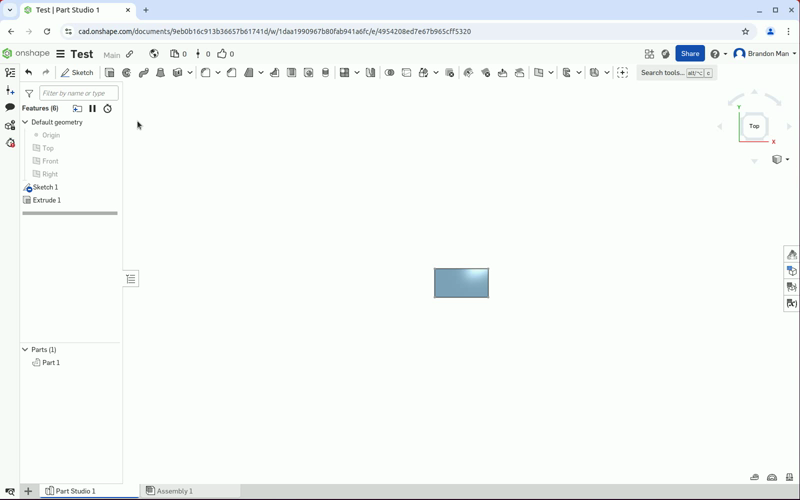
key(shift+h)
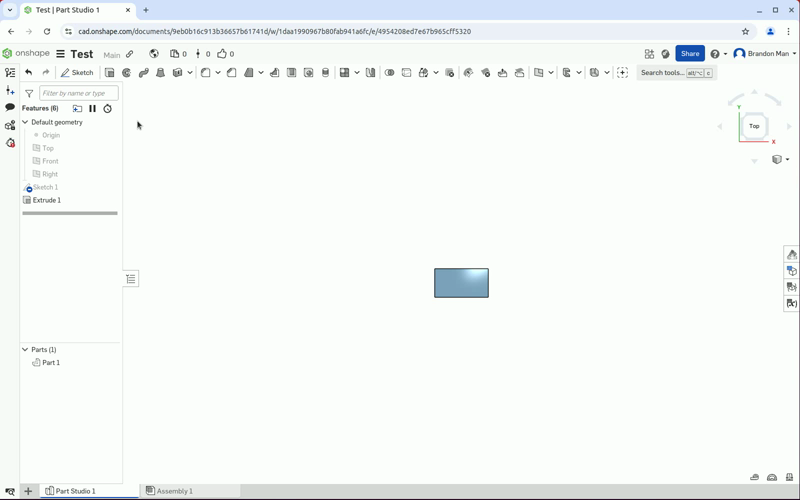
mouse_move(73, 189)
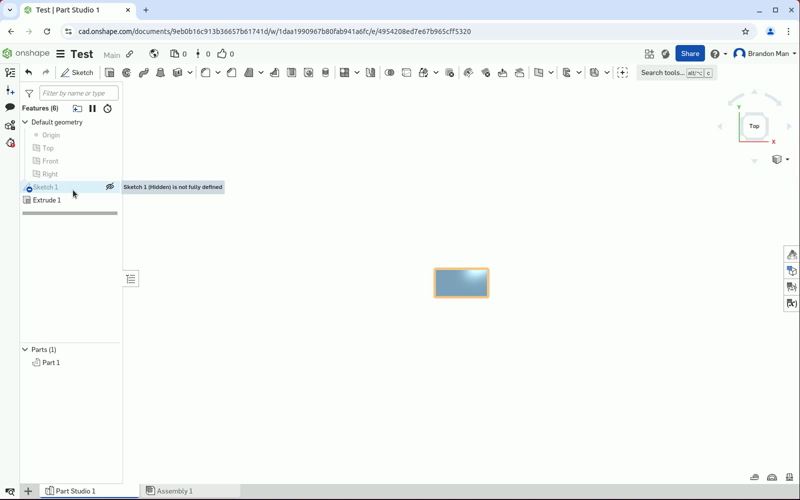
click(73, 189)
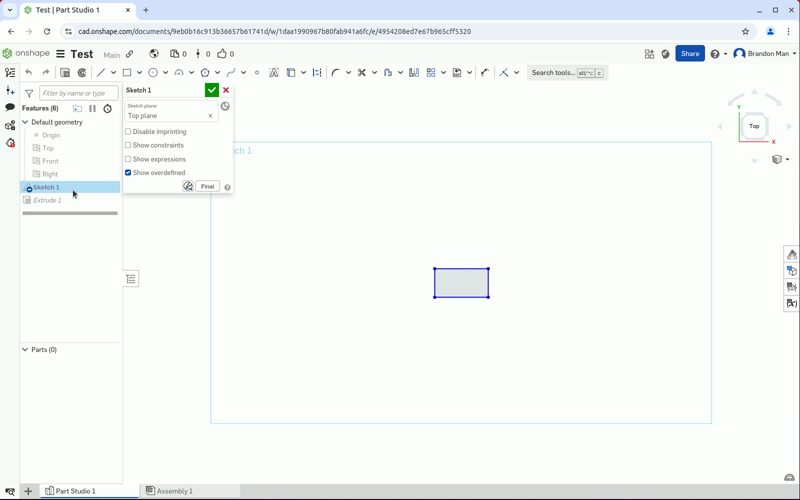
mouse_move(229, 92)
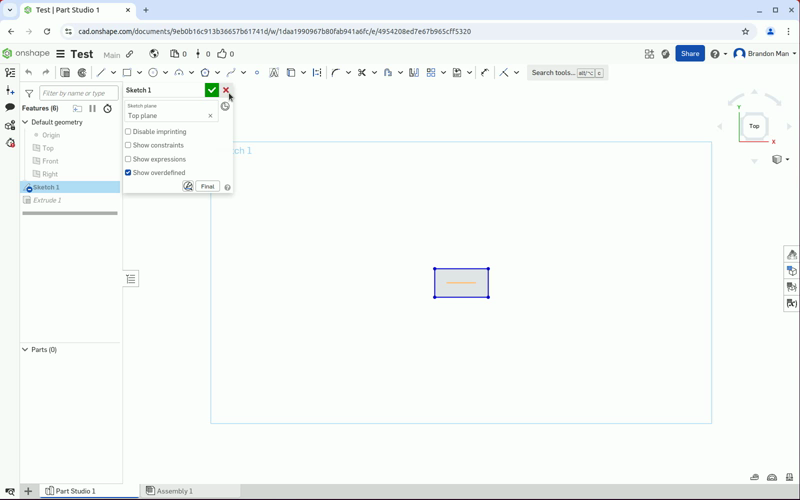
click(229, 92)
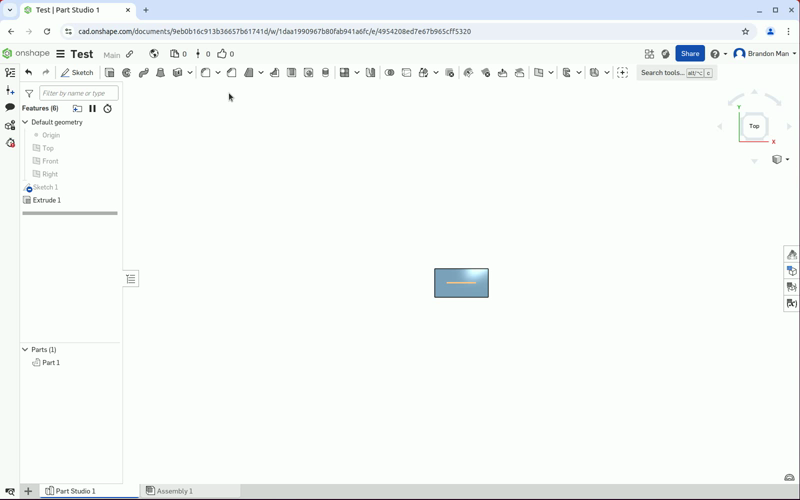
mouse_move(541, 75)
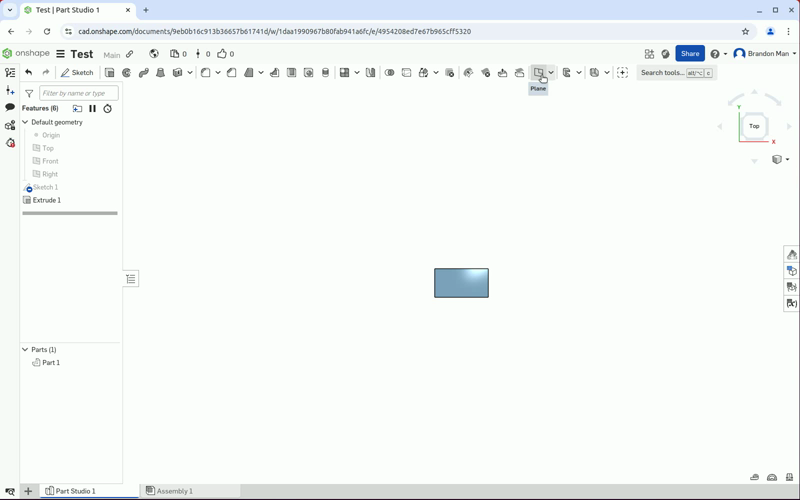
click(541, 75)
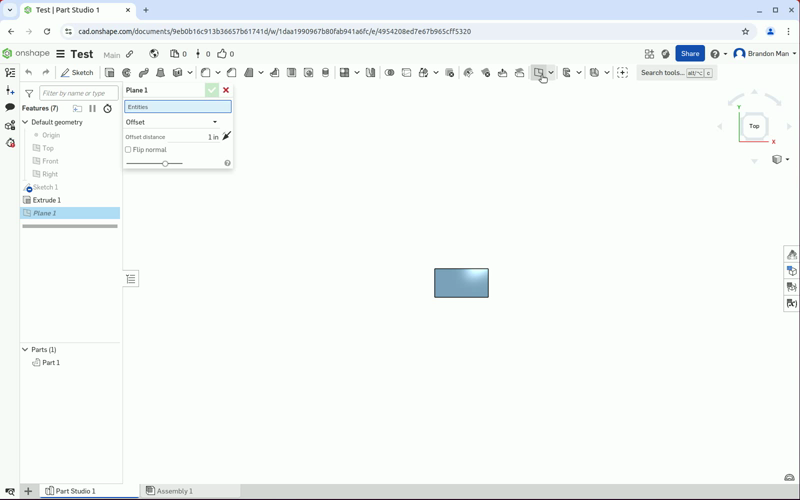
mouse_move(73, 150)
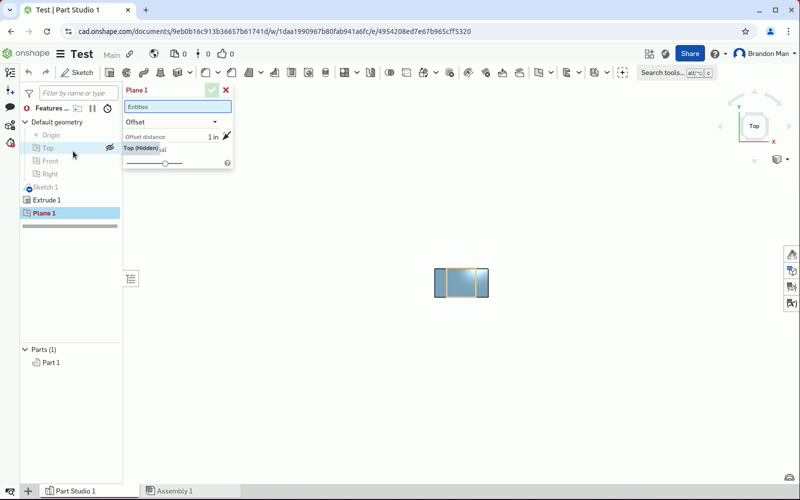
click(73, 150)
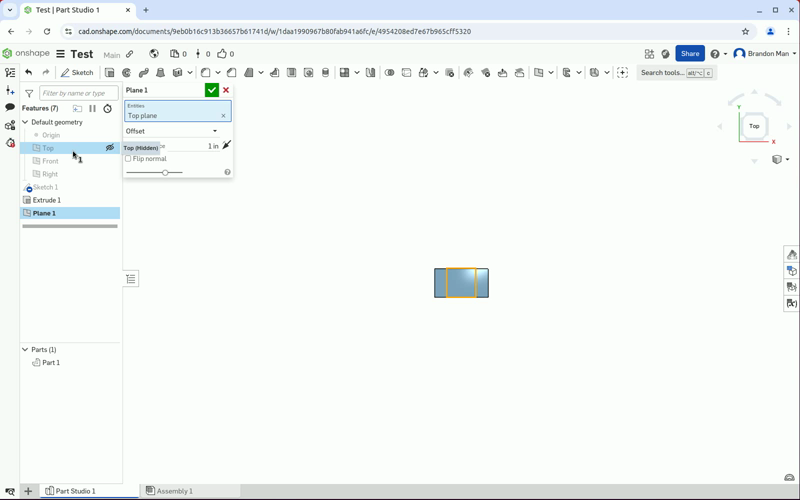
key(tab, 2)
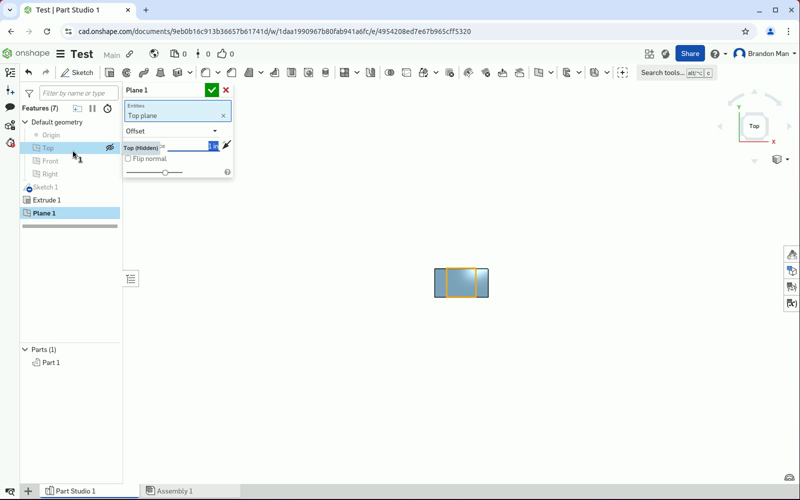
text(7.456)
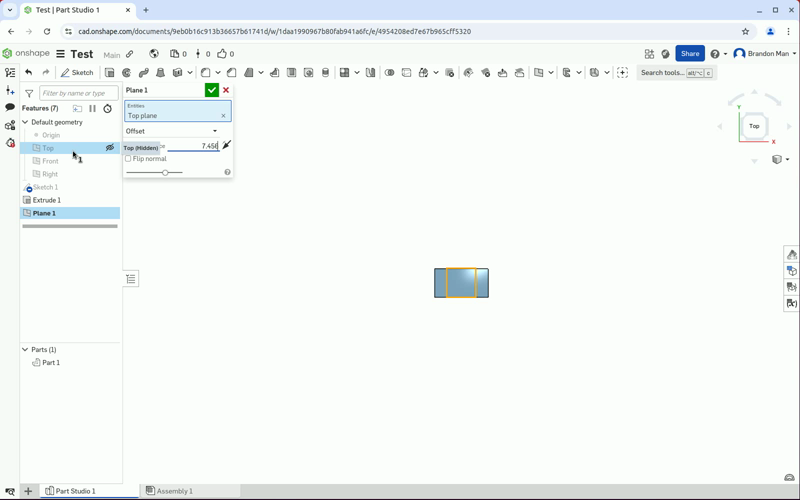
key(enter, 2)
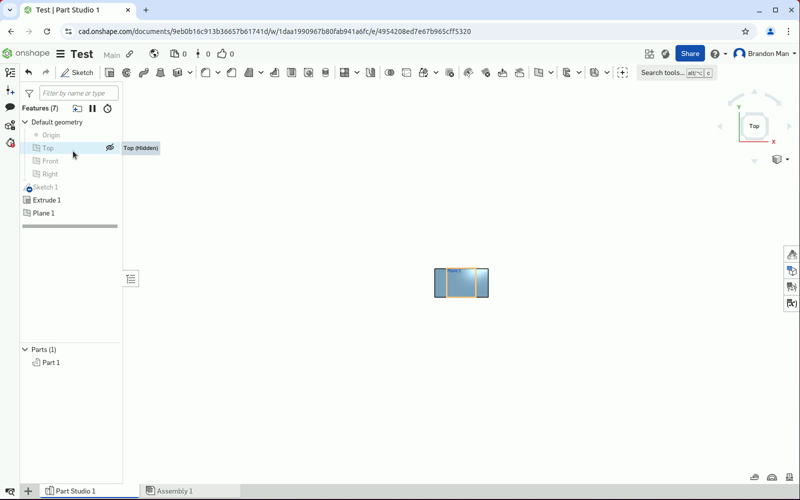
key(shift+s)
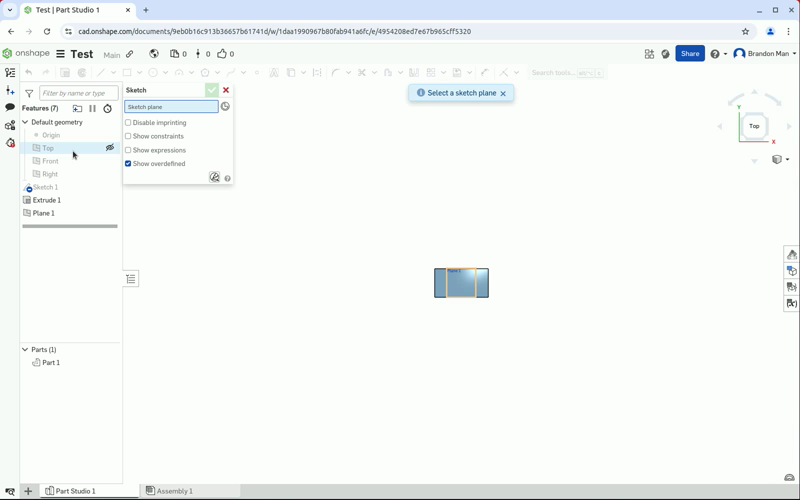
mouse_move(73, 215)
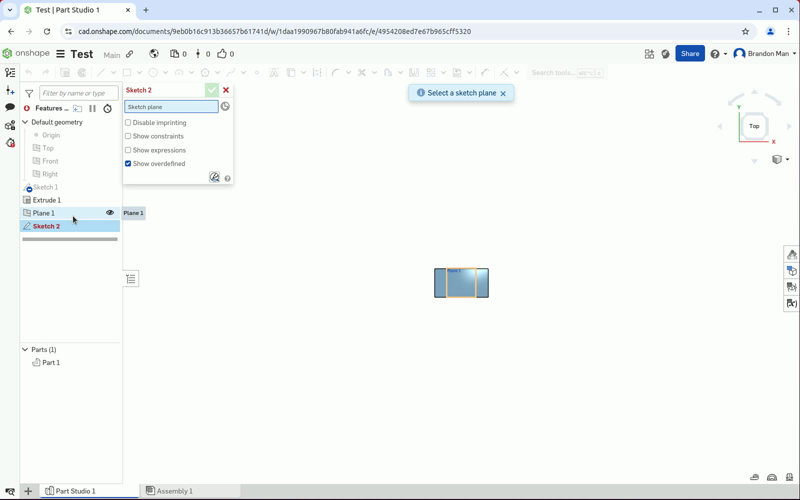
click(73, 215)
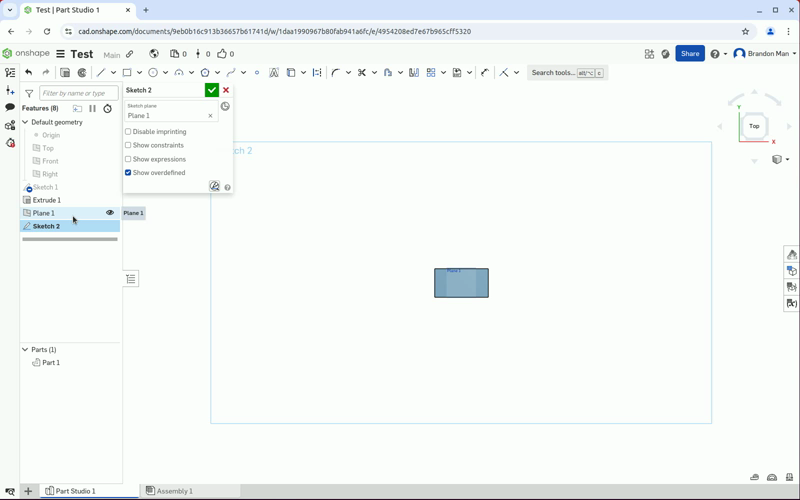
mouse_move(73, 352)
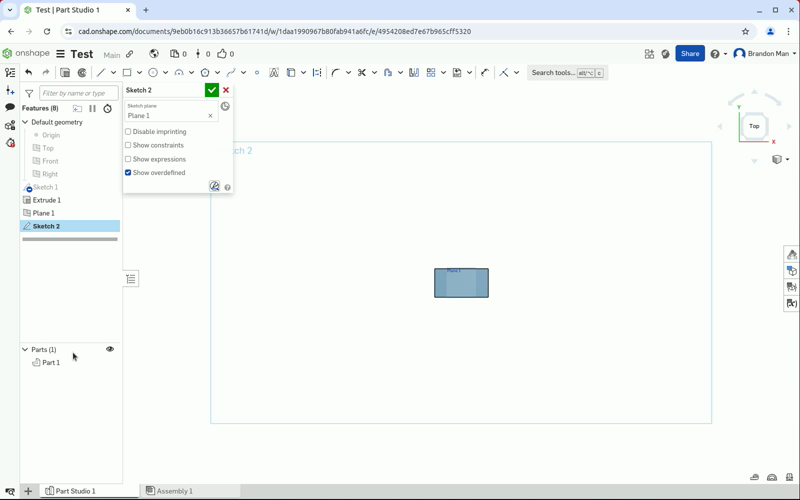
key(y)
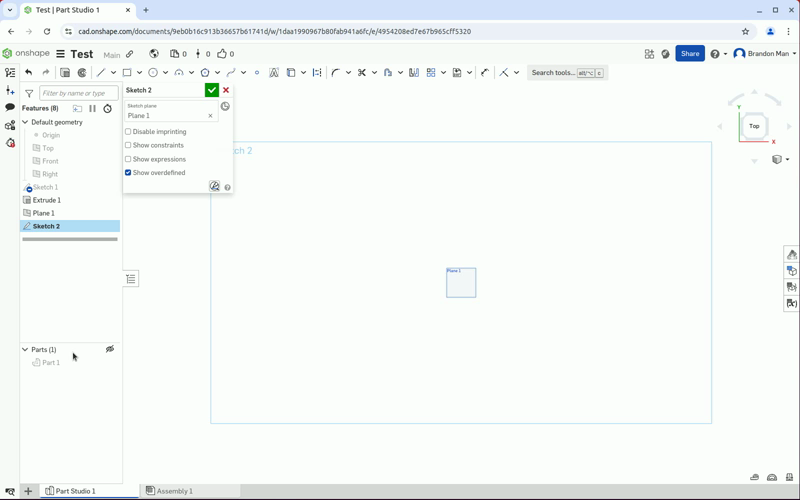
key(c)
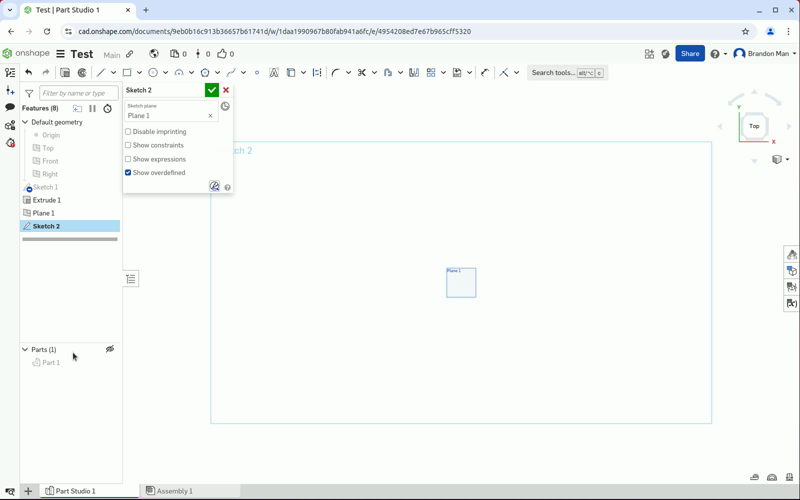
key_down(shift)
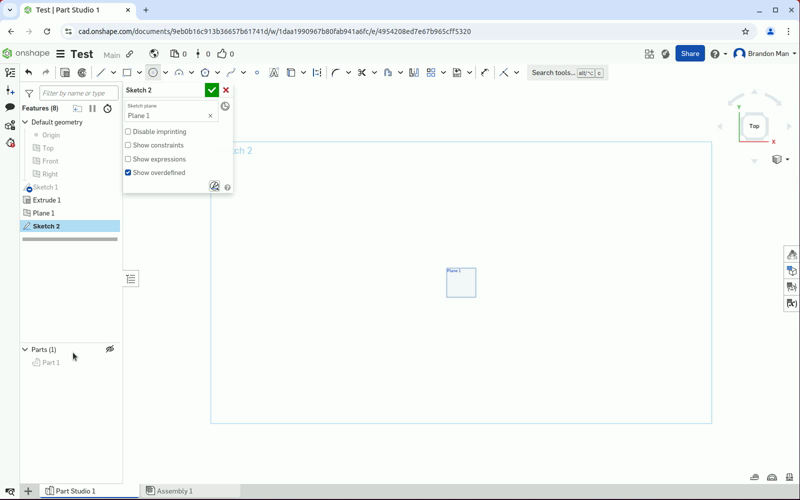
mouse_move(461, 282)
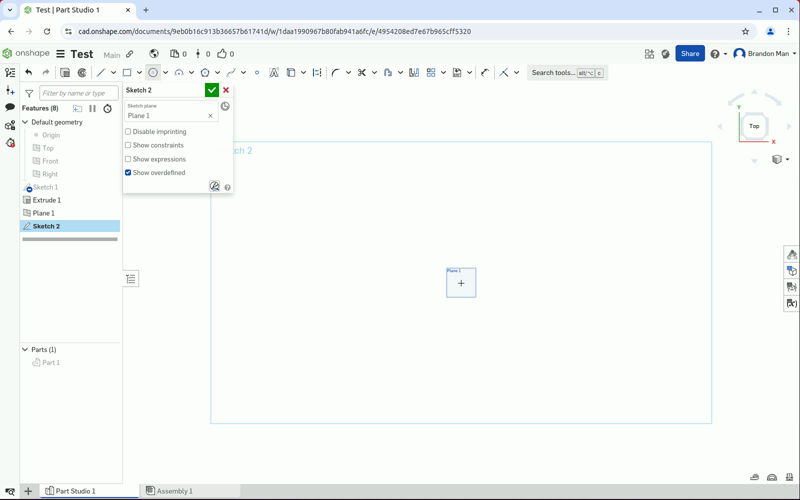
click(461, 282)
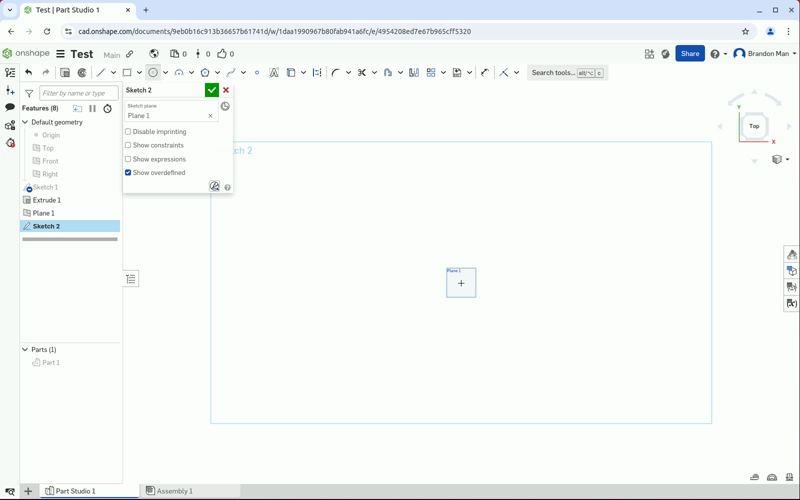
key_up(shift)
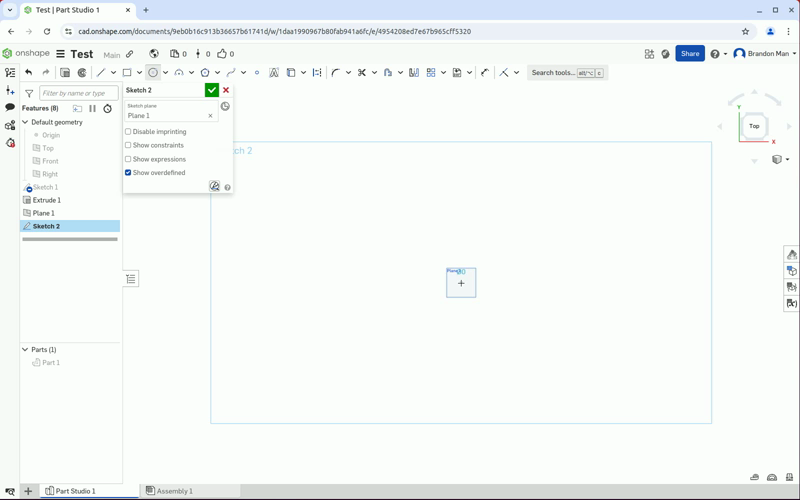
mouse_move(467, 282)
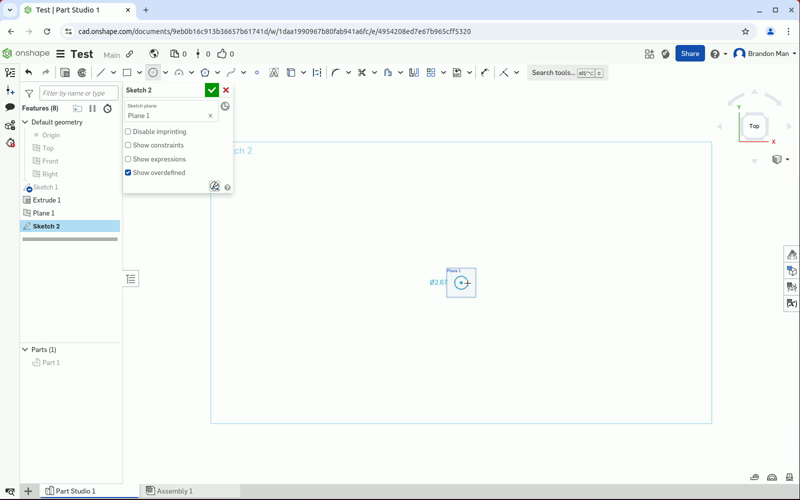
click(467, 282)
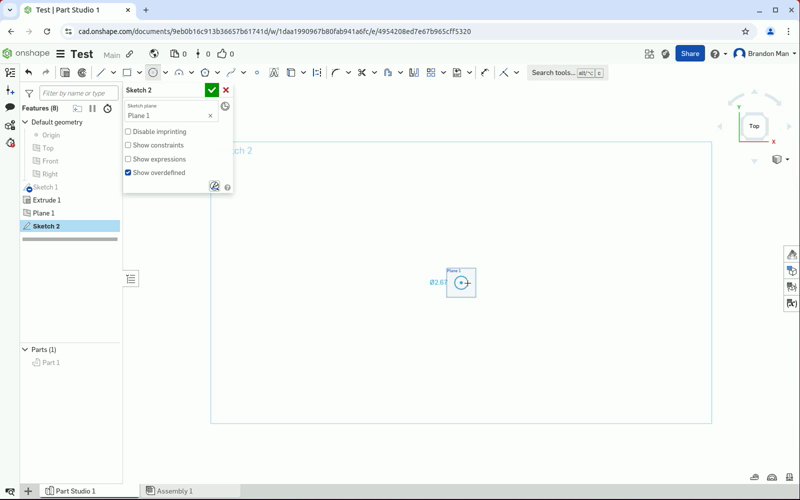
key(esc)
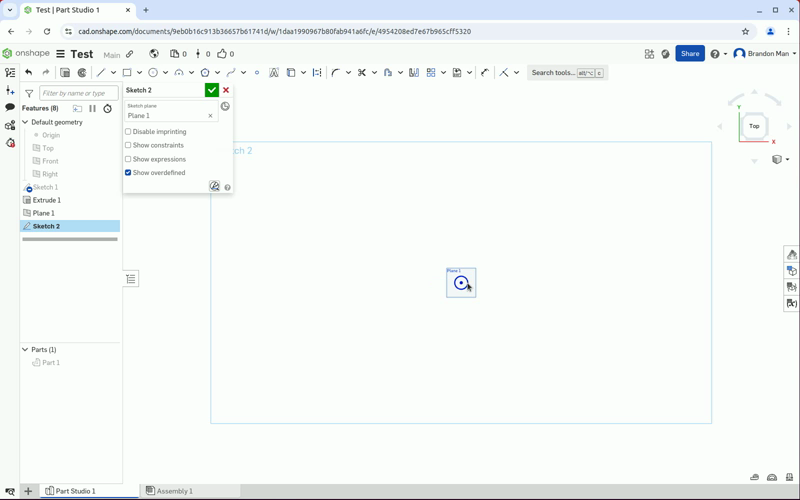
mouse_move(458, 286)
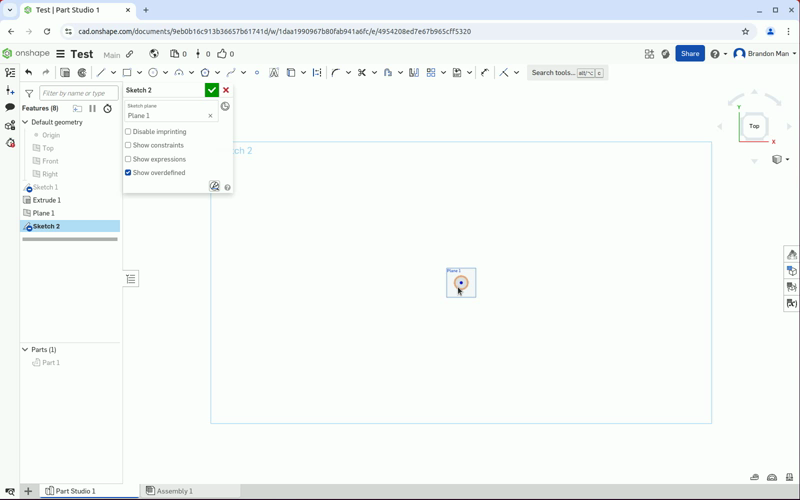
scroll(6)
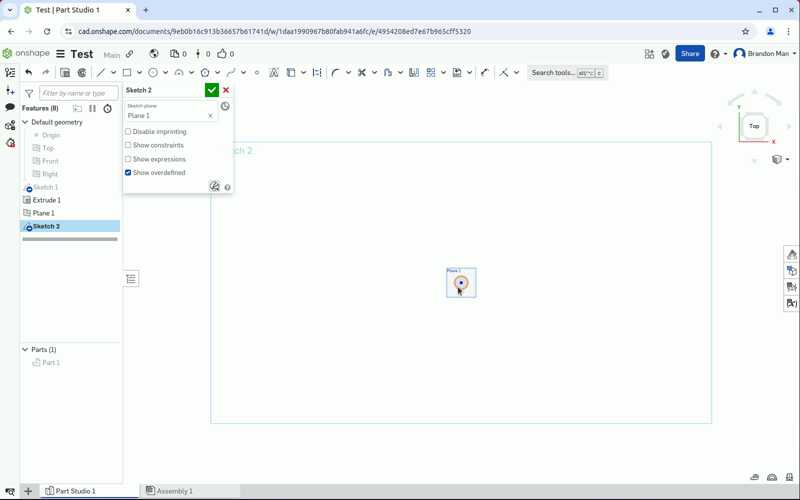
scroll(6)
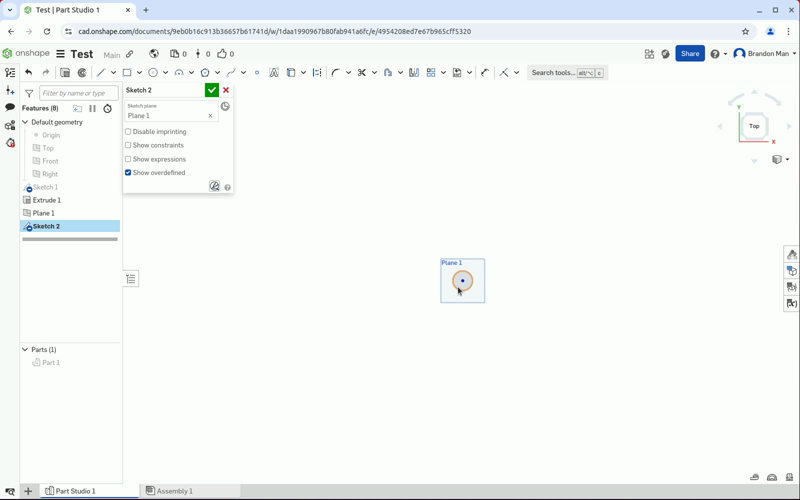
scroll(6)
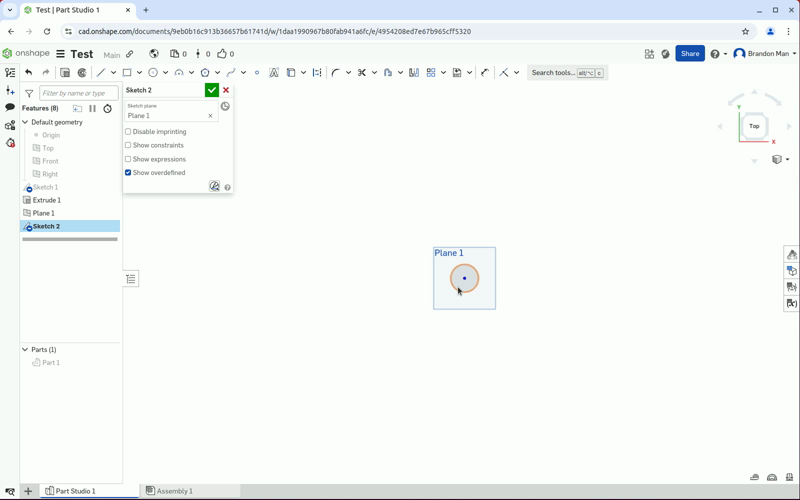
scroll(6)
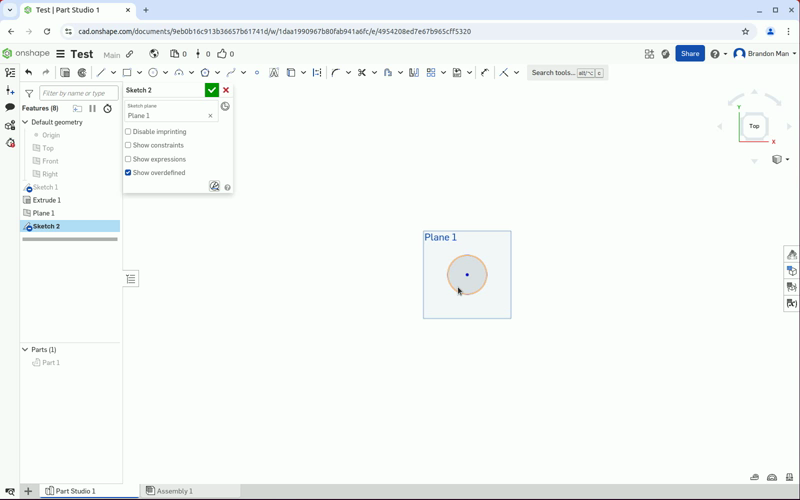
scroll(6)
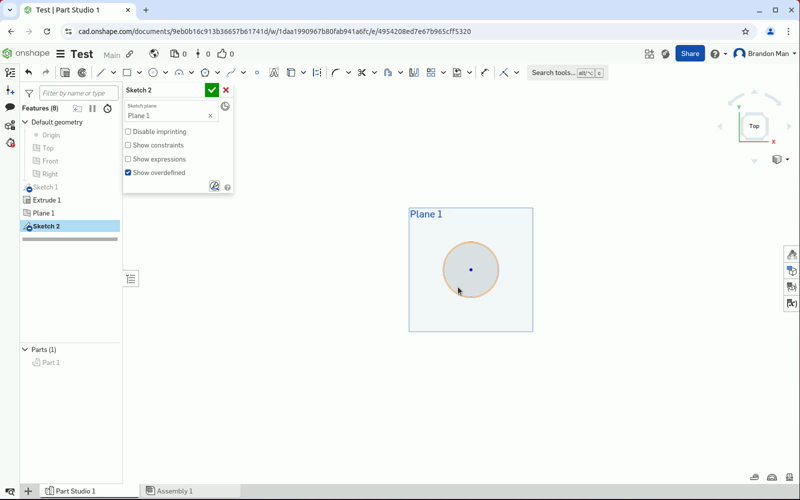
scroll(6)
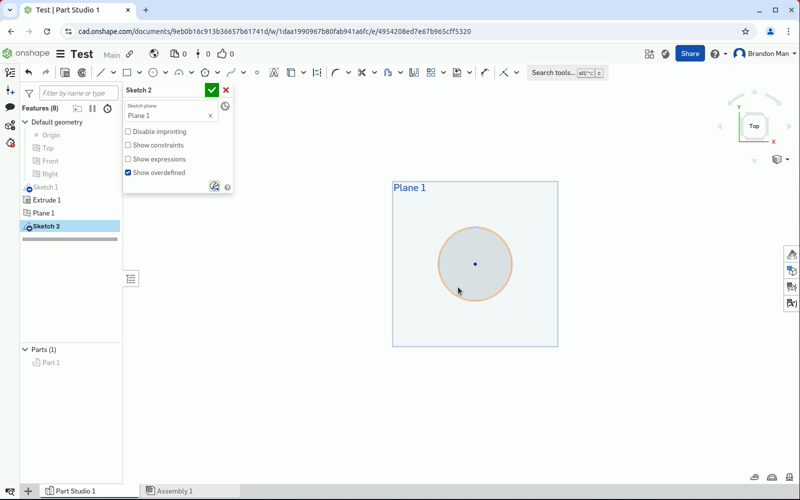
scroll(6)
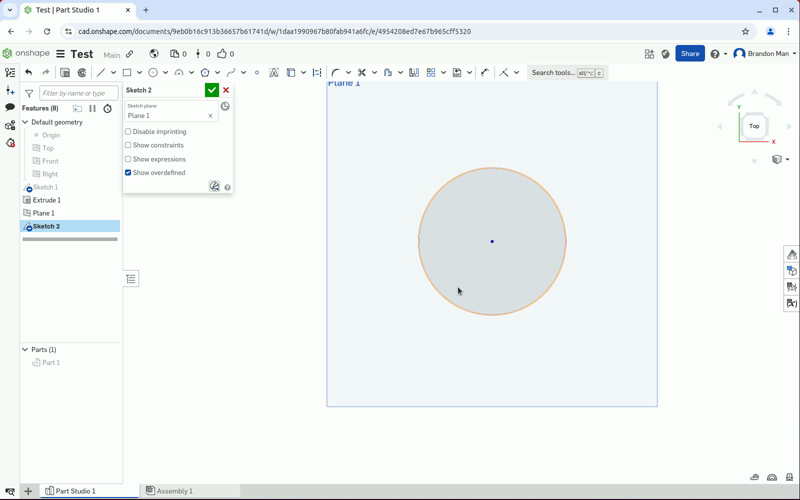
click(458, 286)
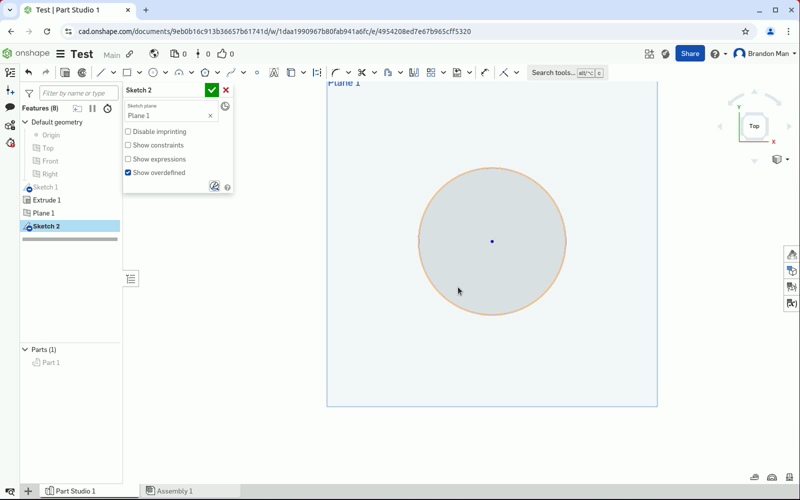
scroll(-6)
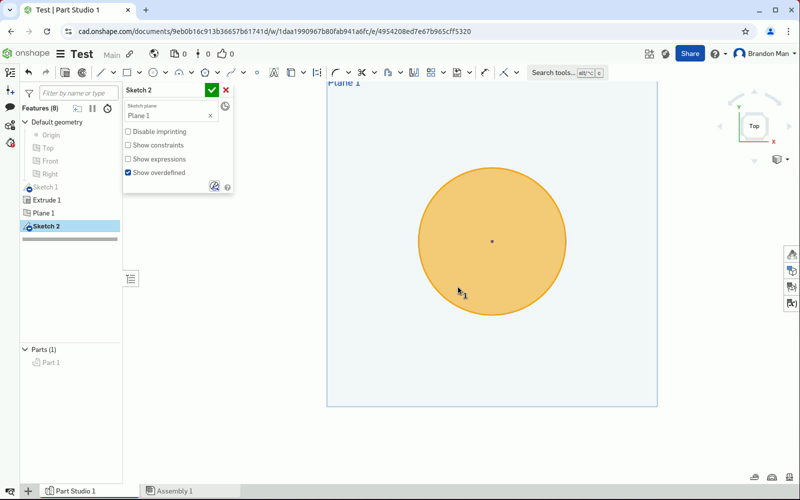
scroll(-6)
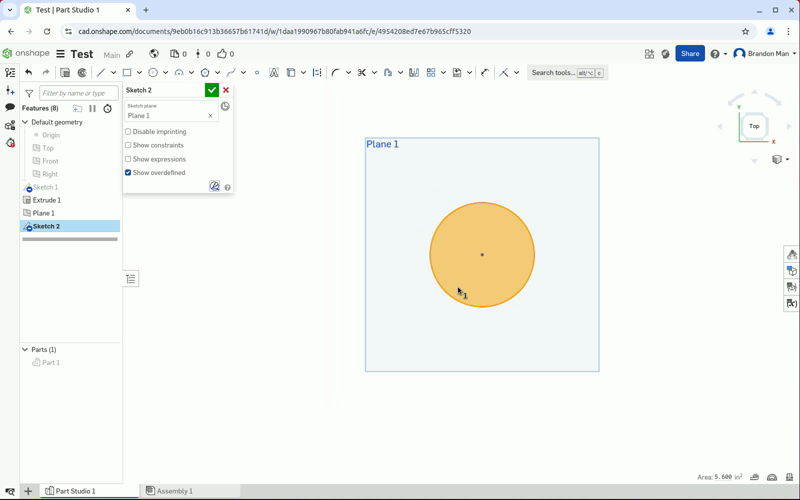
scroll(-6)
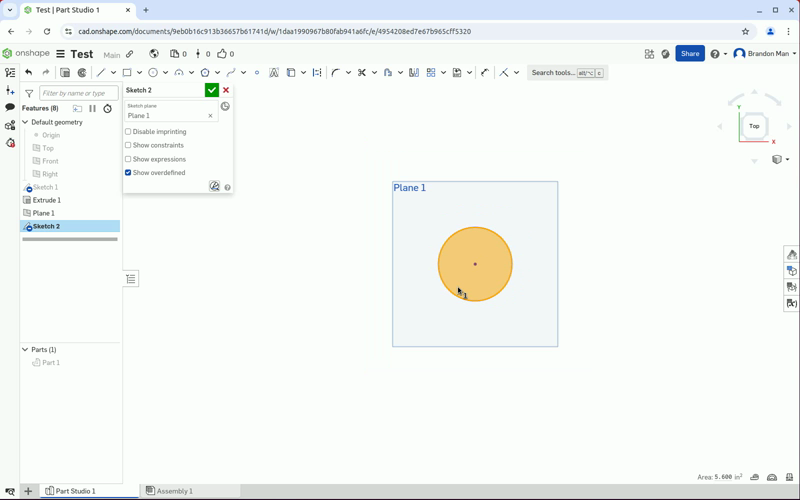
scroll(-6)
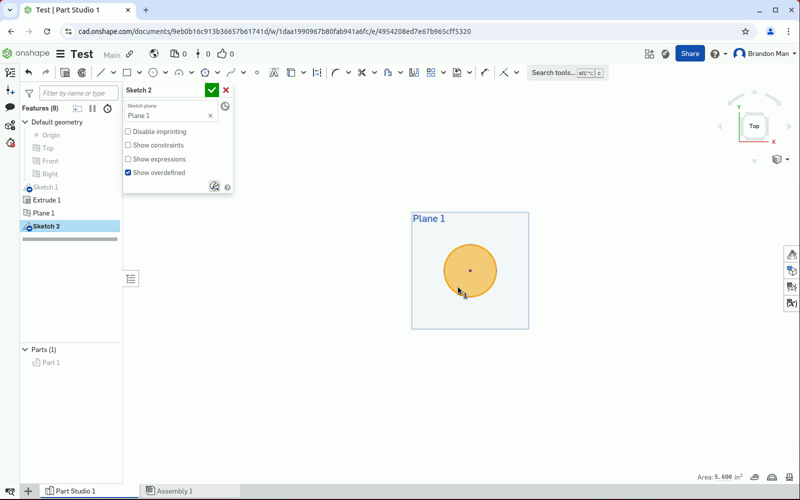
scroll(-6)
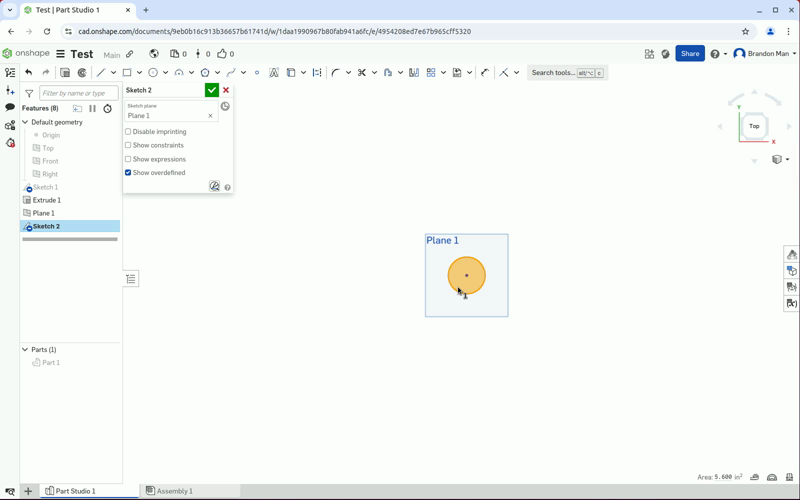
scroll(-6)
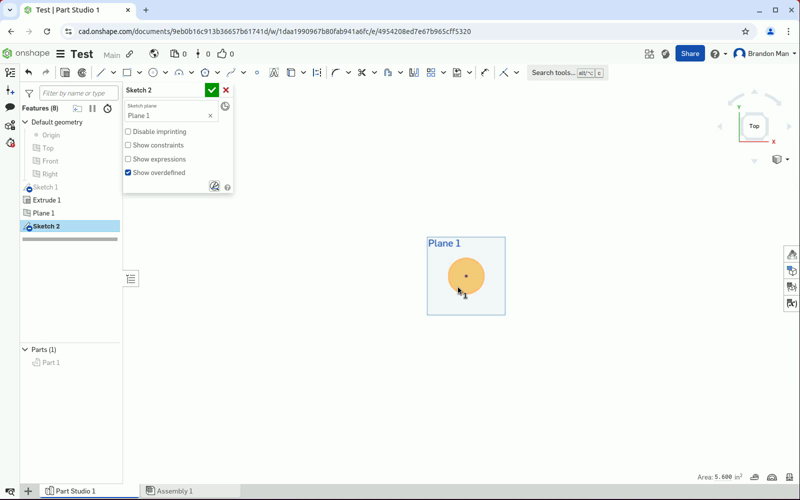
scroll(-6)
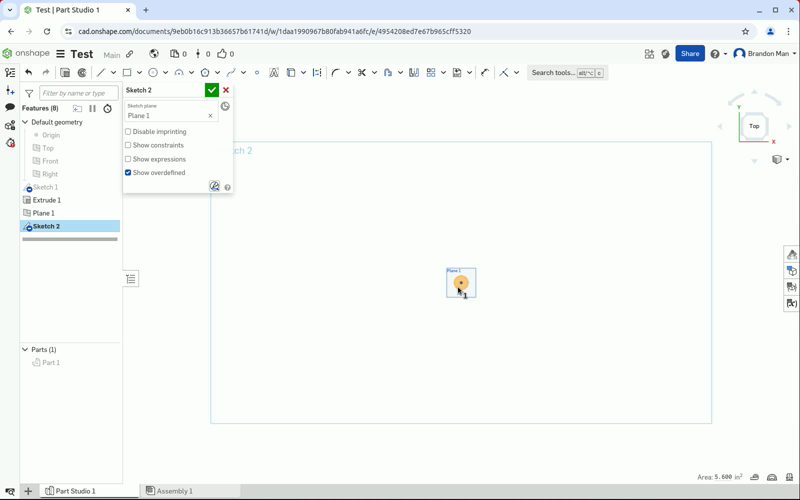
mouse_move(73, 352)
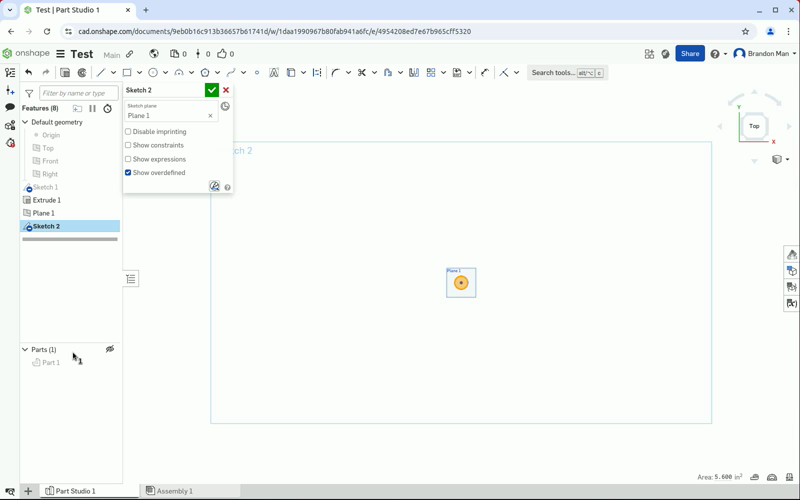
key(shift+y)
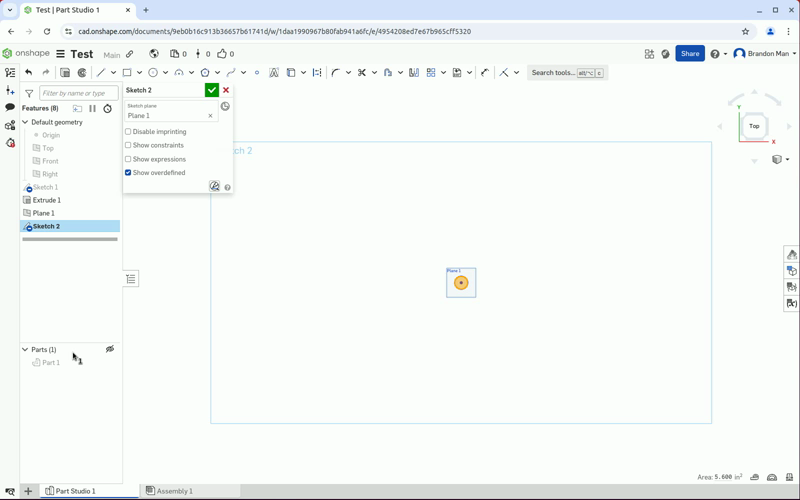
key(shift+e)
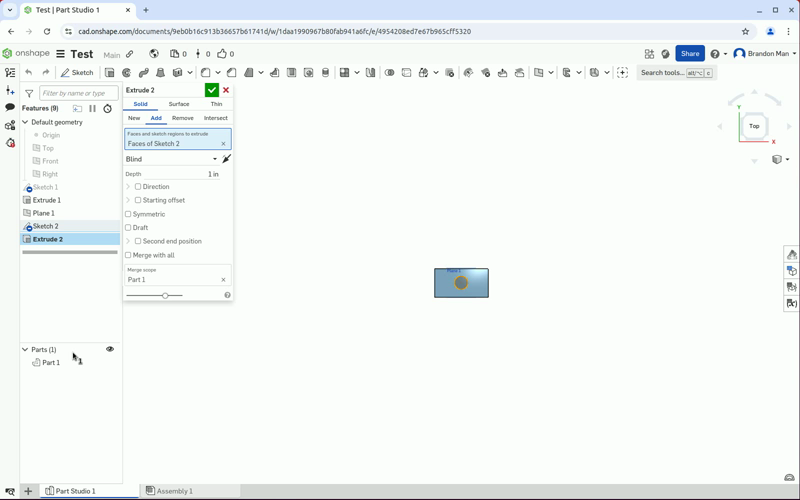
mouse_move(143, 106)
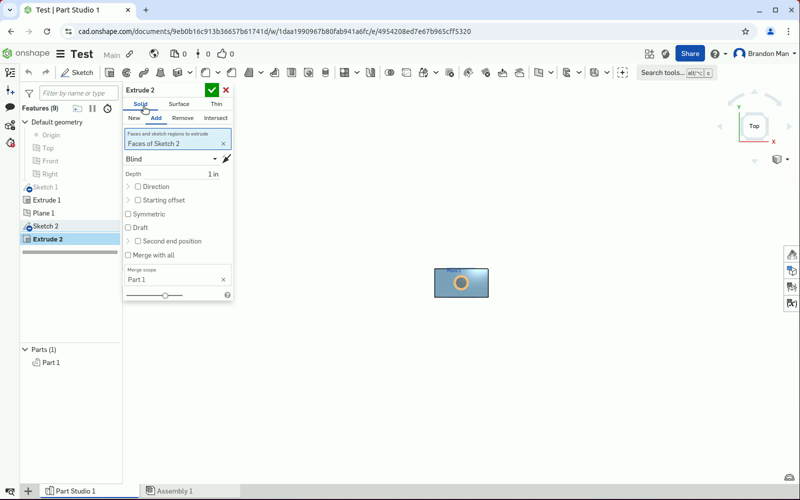
click(143, 106)
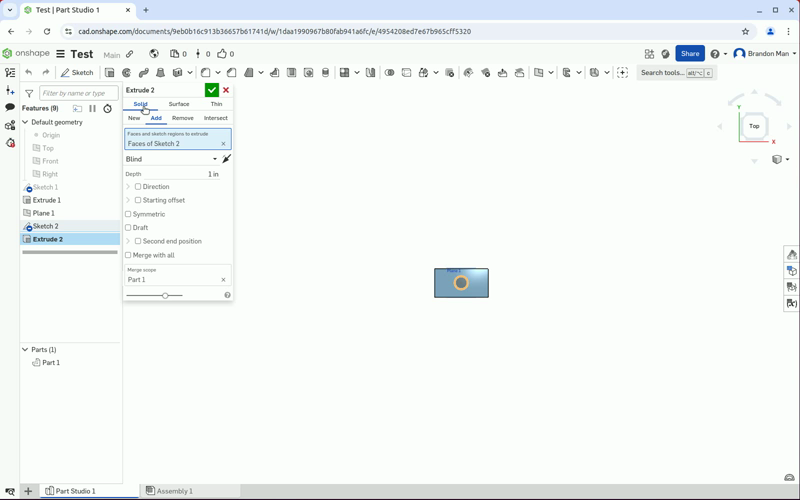
mouse_move(137, 120)
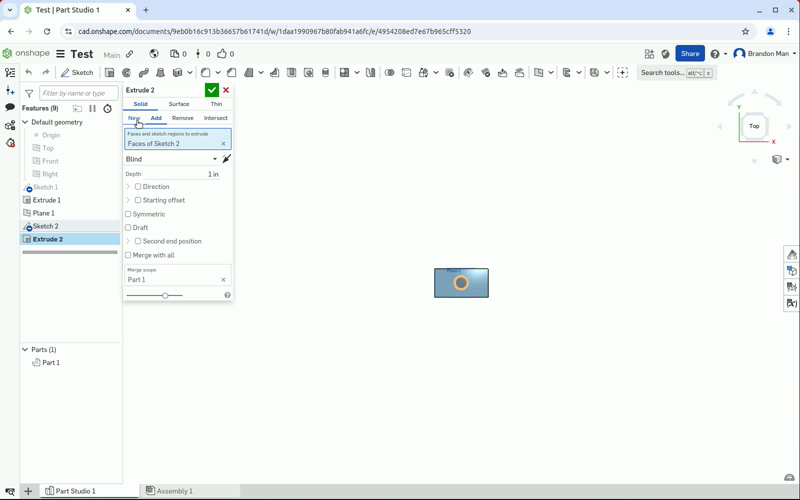
click(137, 120)
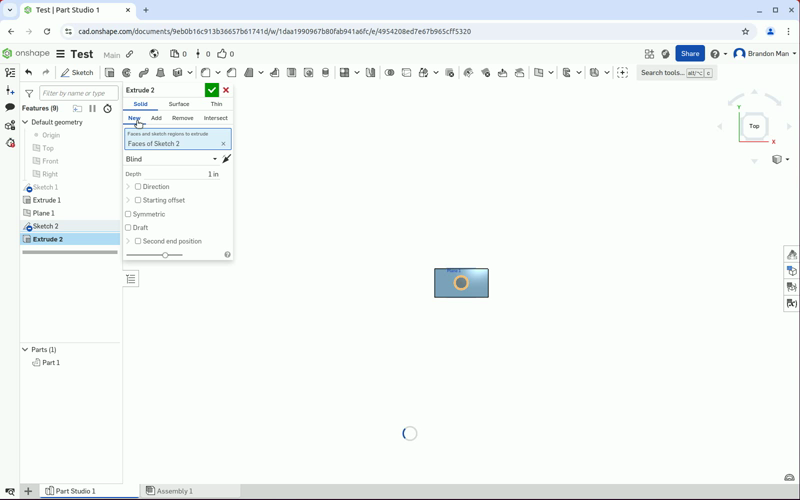
key(tab, 4)
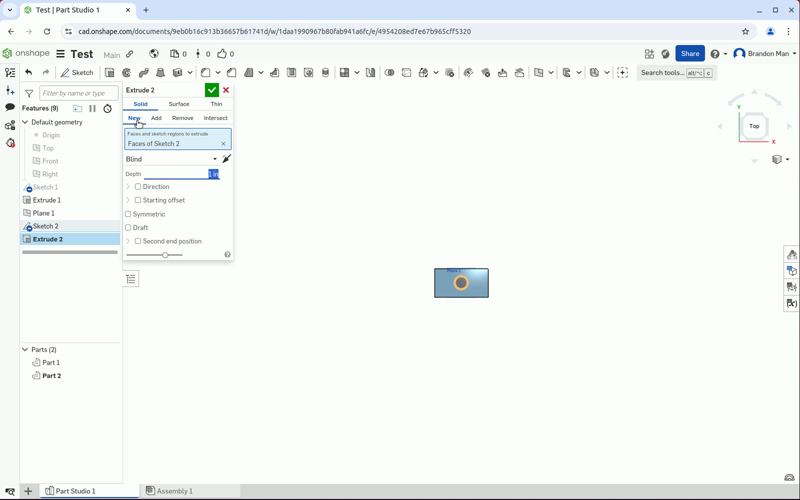
text(7.462)
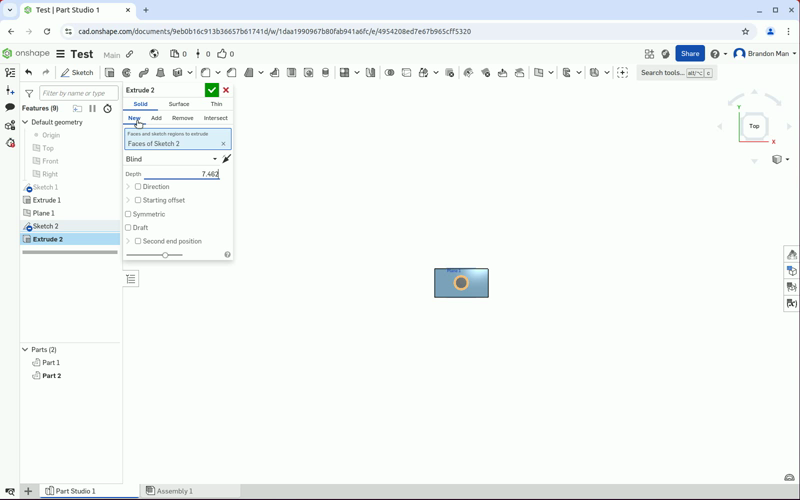
key(enter)
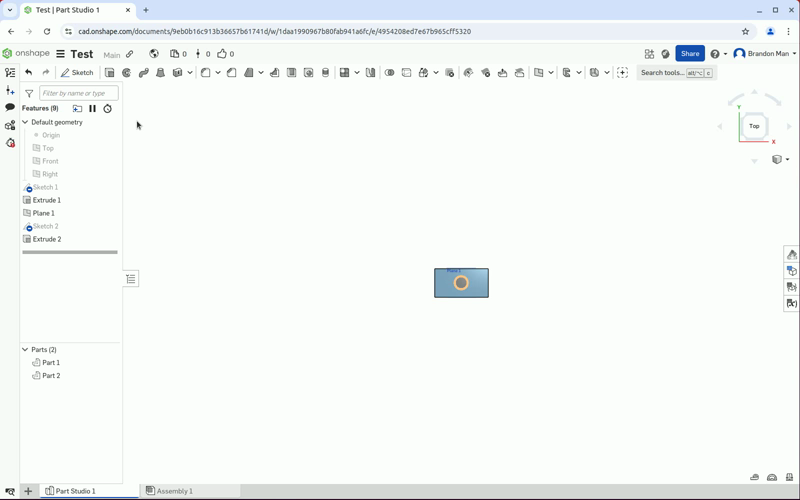
key(shift+h)
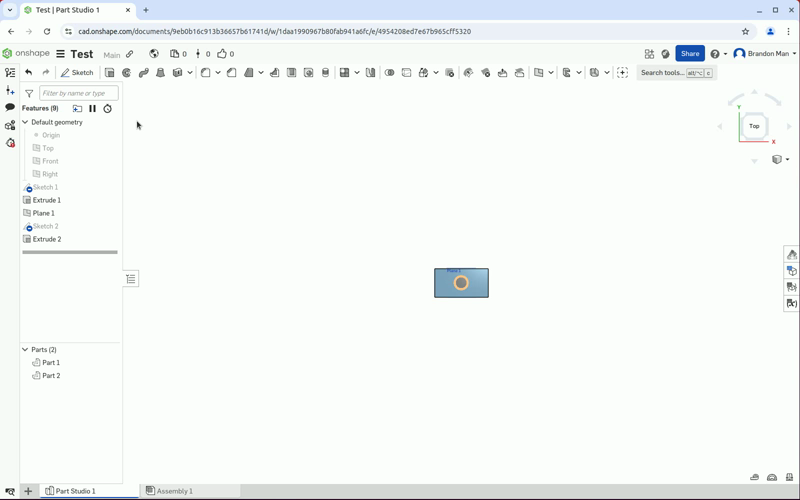
key(shift+h)
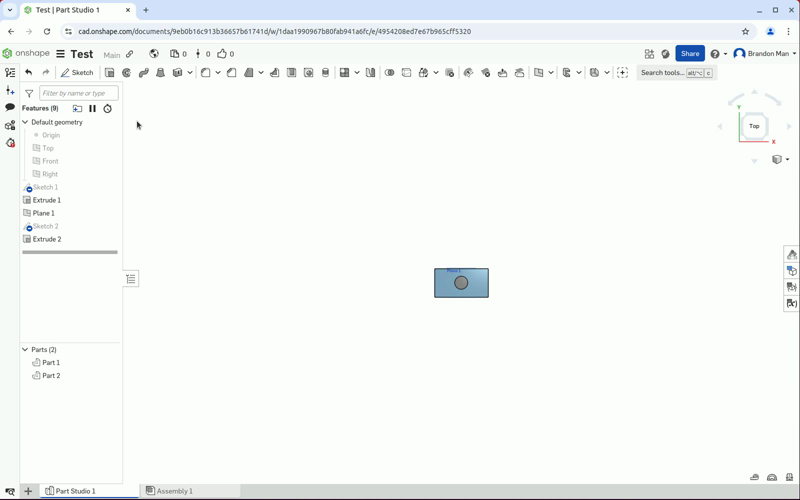
mouse_move(73, 189)
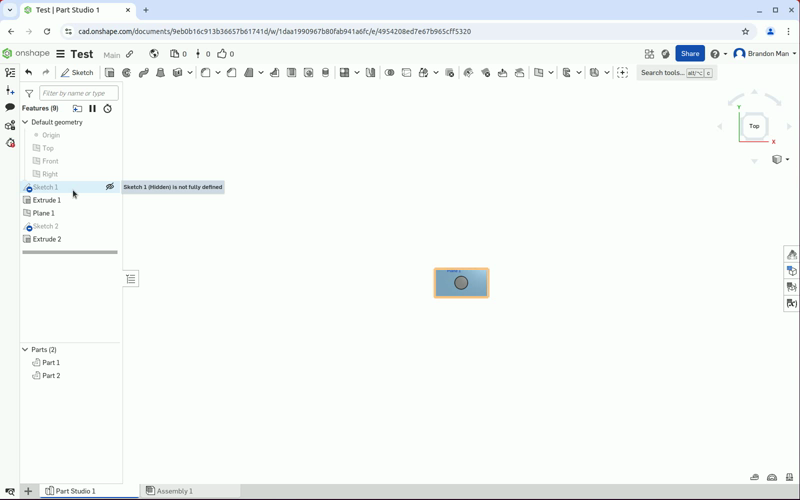
click(73, 189)
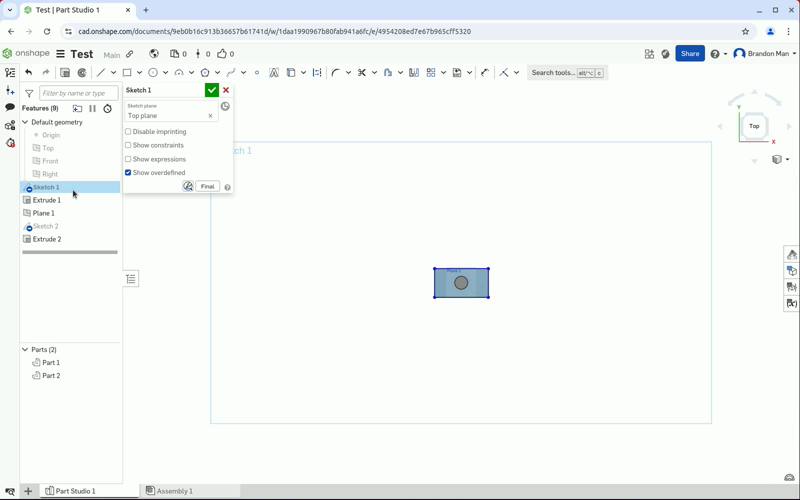
mouse_move(229, 92)
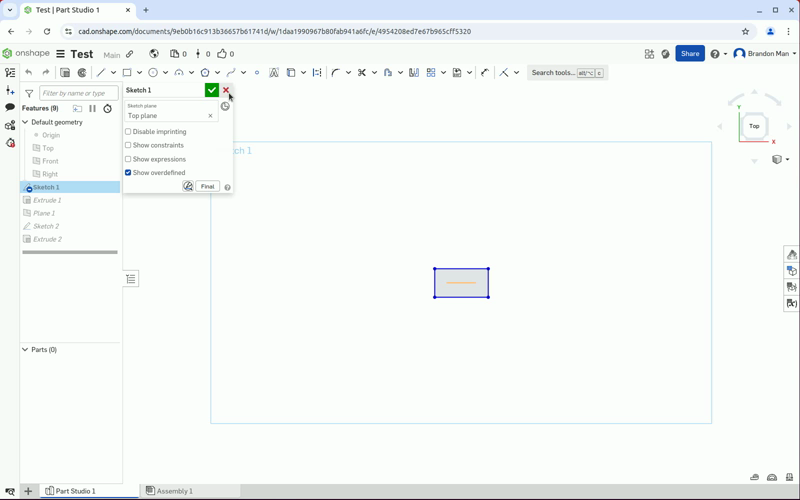
click(229, 92)
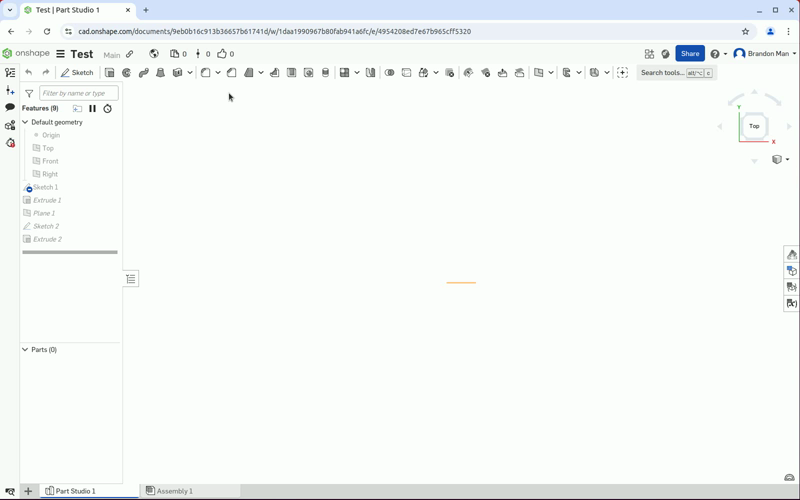
mouse_move(541, 75)
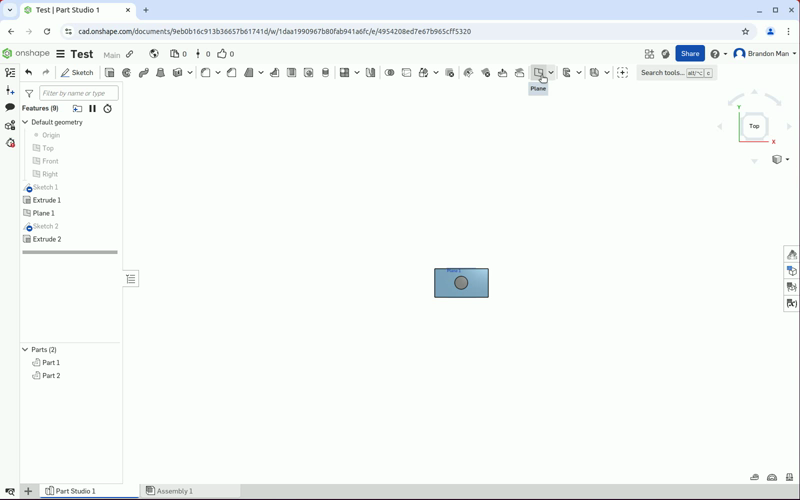
click(541, 75)
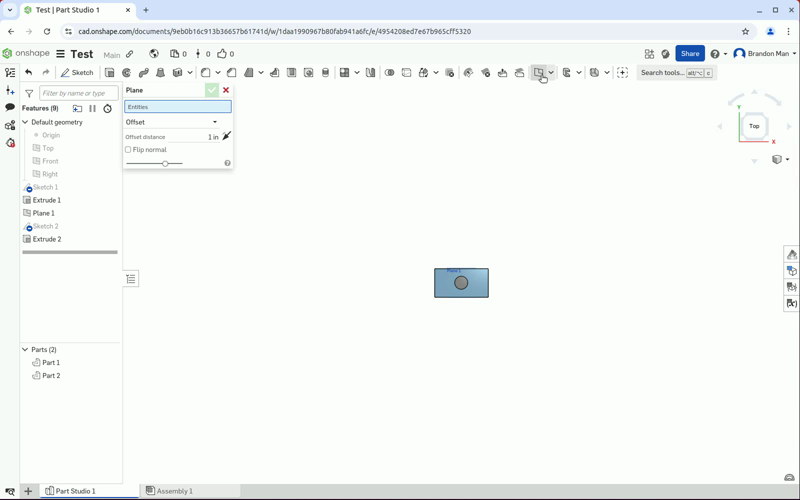
mouse_move(73, 150)
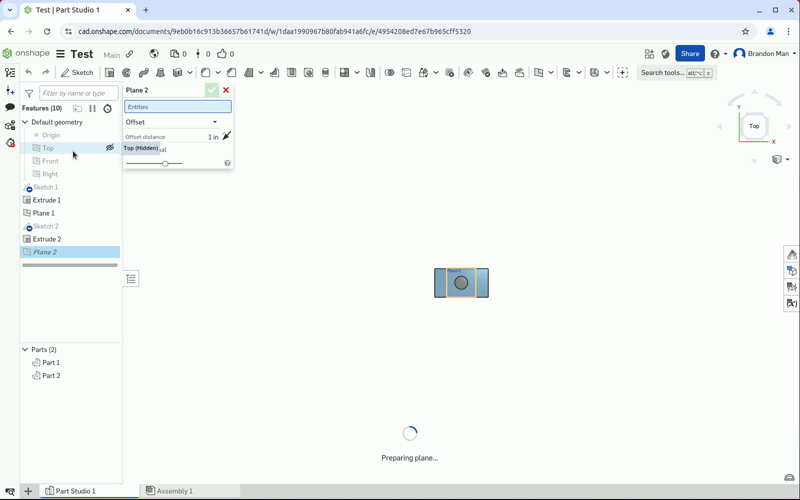
click(73, 150)
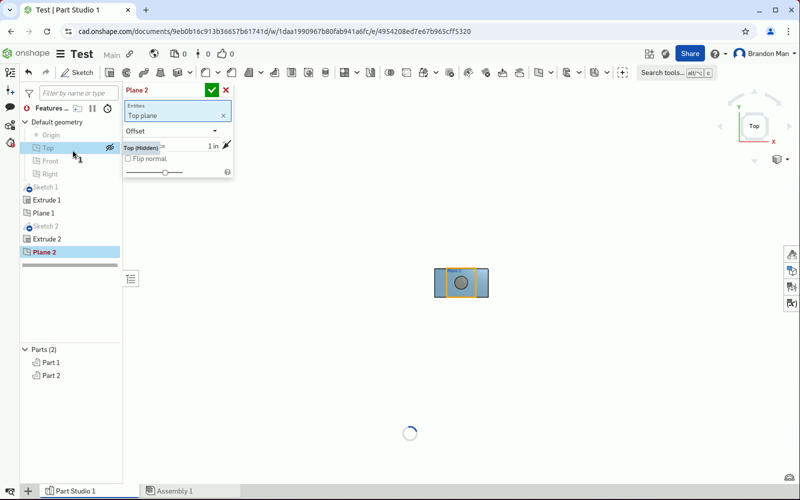
key(tab, 2)
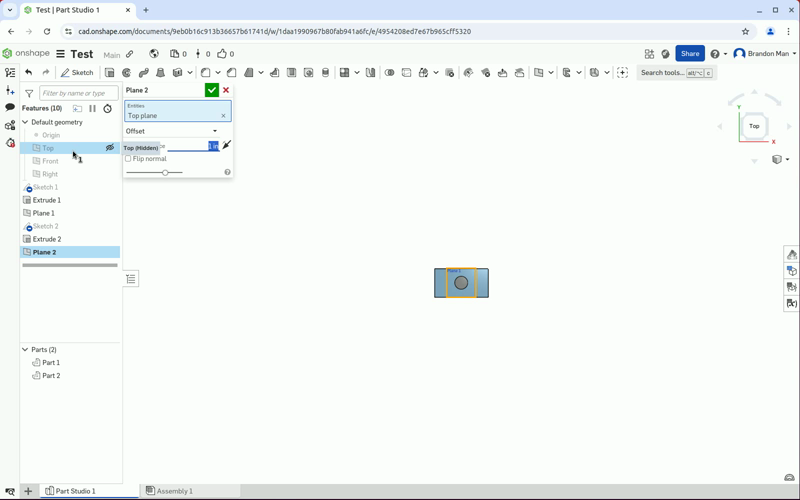
text(14.913)
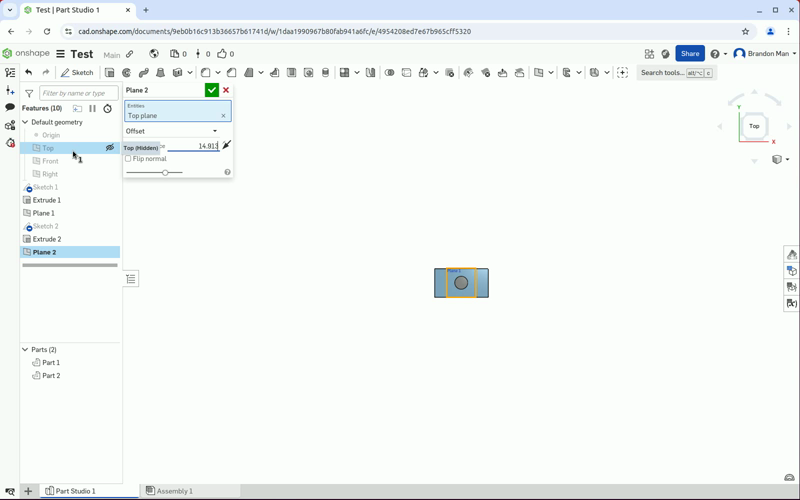
key(enter, 2)
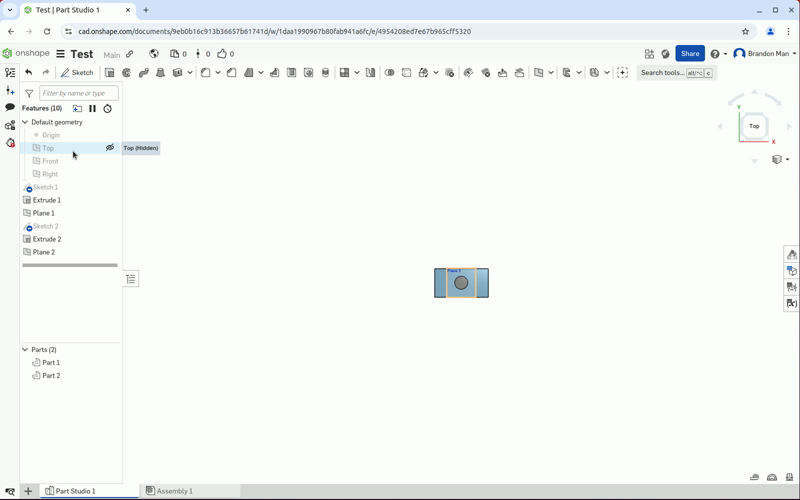
key(shift+s)
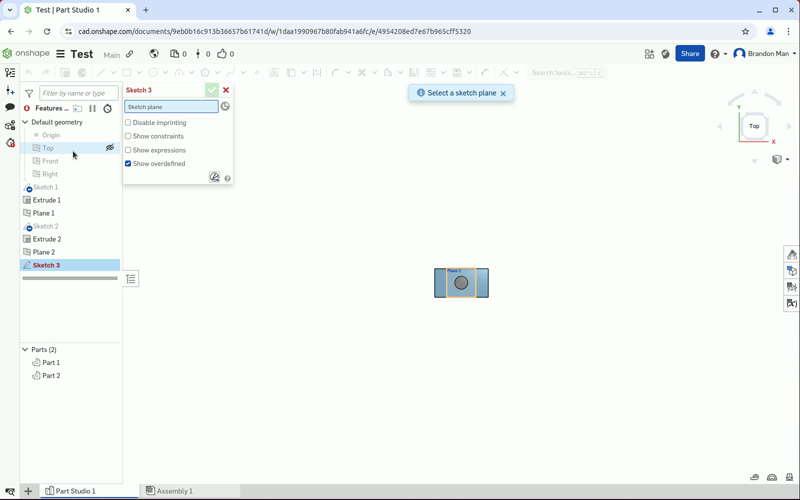
mouse_move(73, 254)
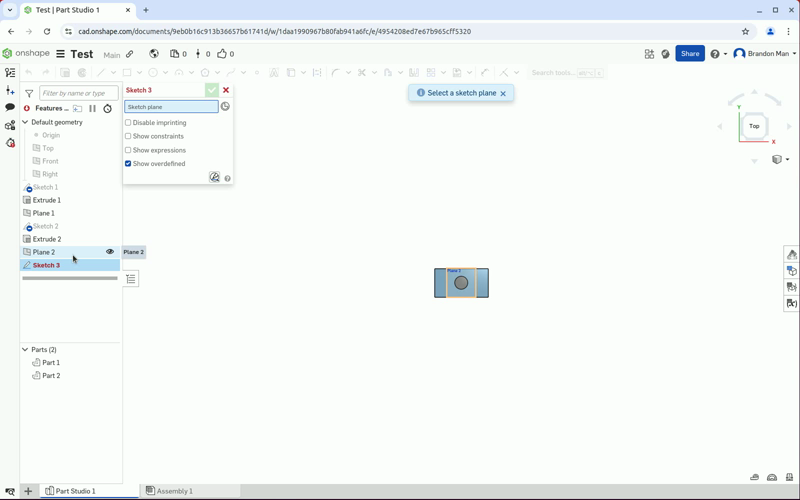
click(73, 254)
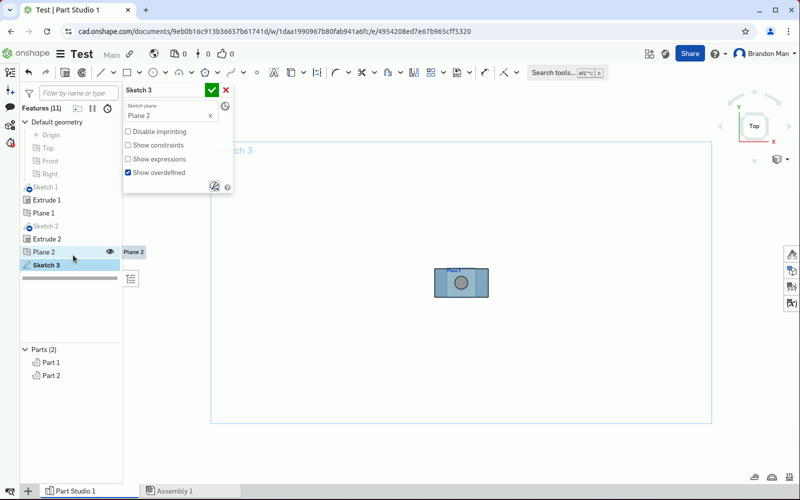
mouse_move(73, 352)
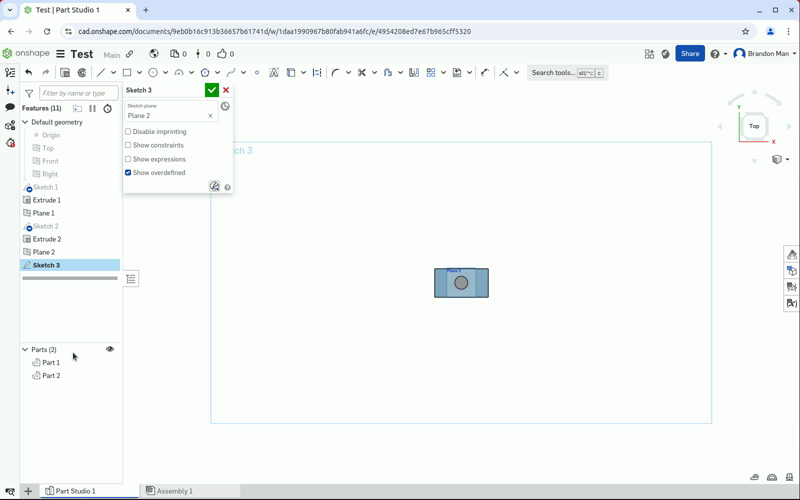
key(y)
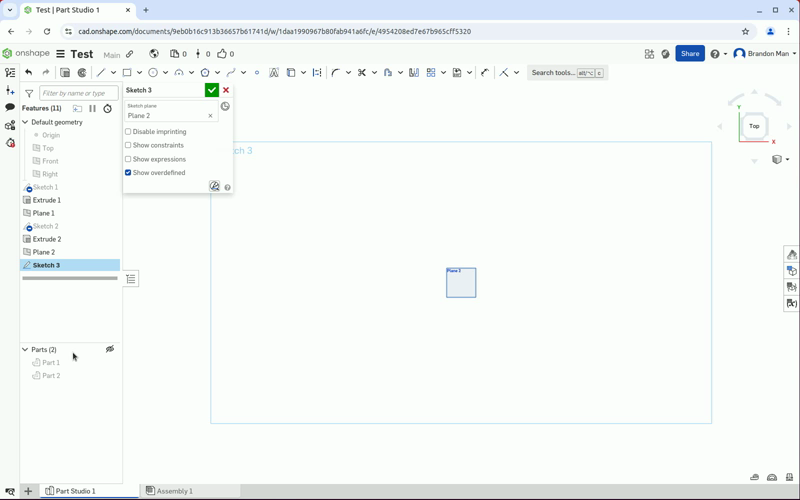
key(c)
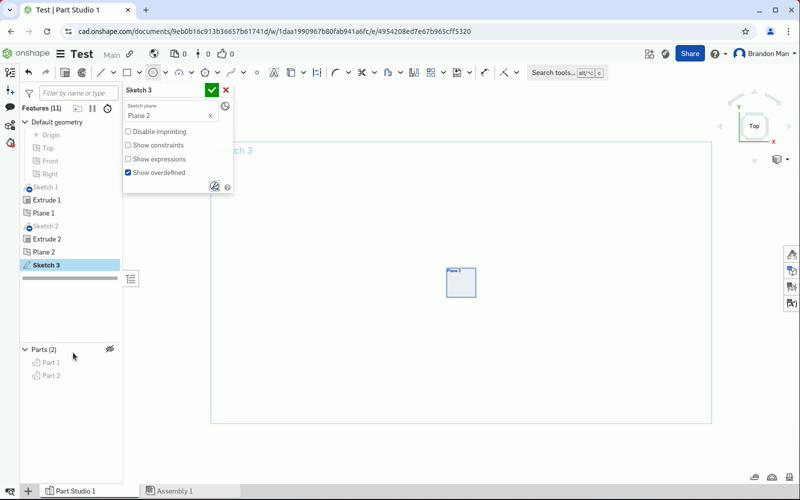
key_down(shift)
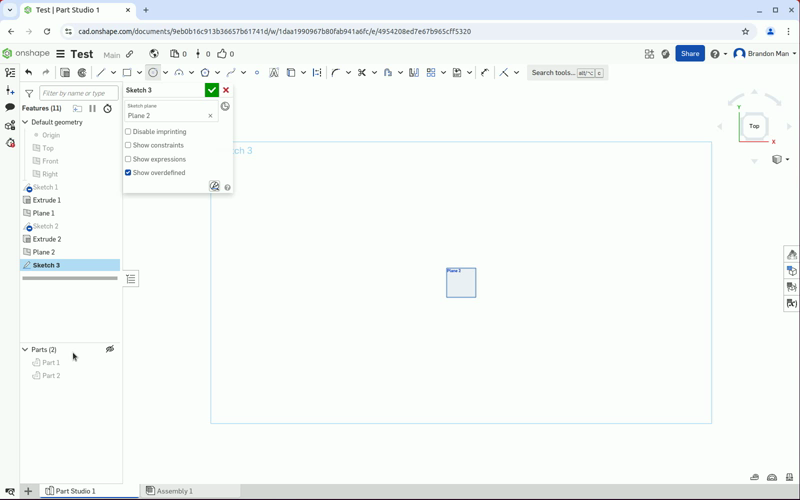
mouse_move(461, 282)
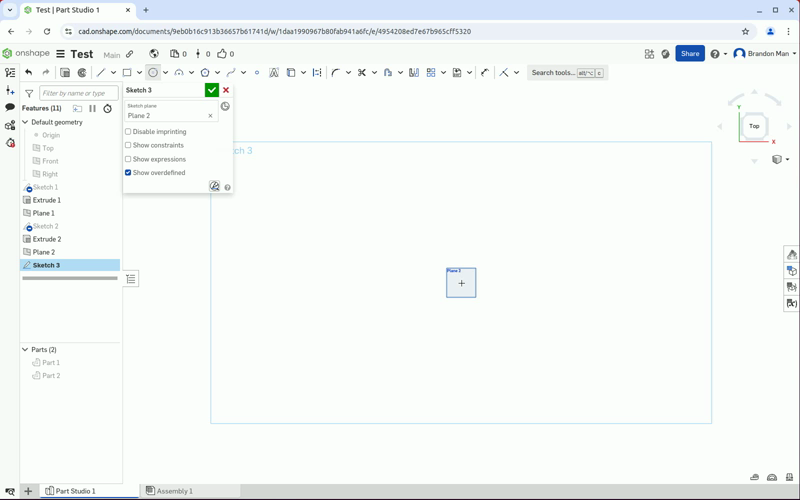
click(461, 282)
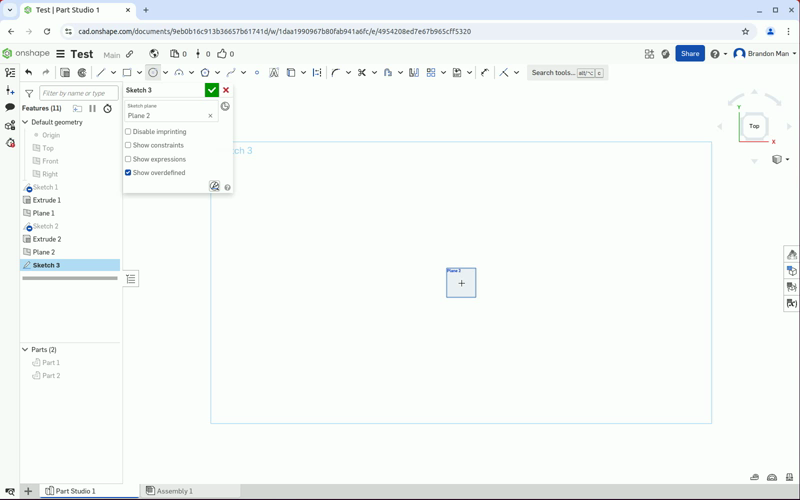
key_up(shift)
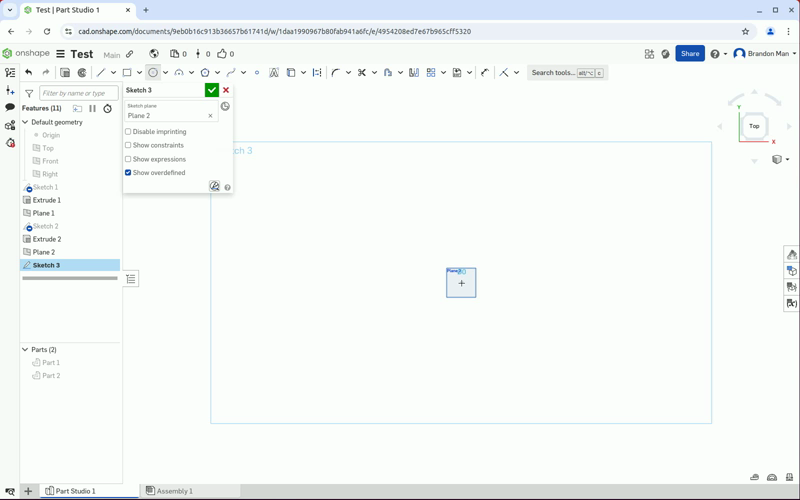
mouse_move(466, 282)
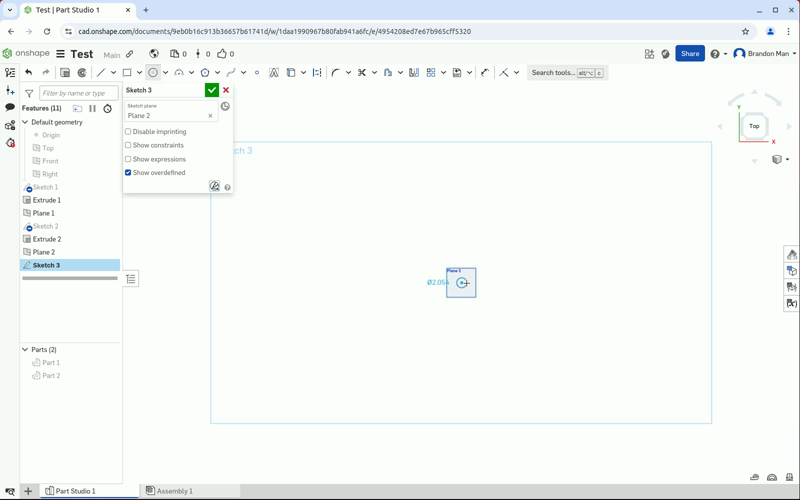
click(466, 282)
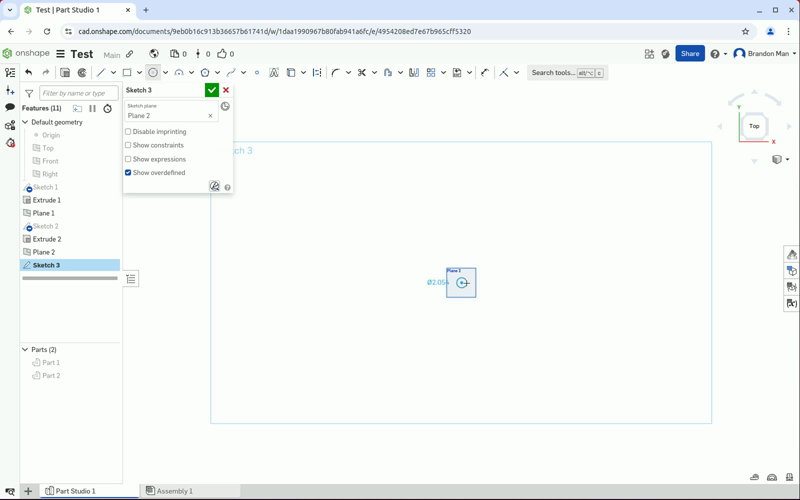
key(esc)
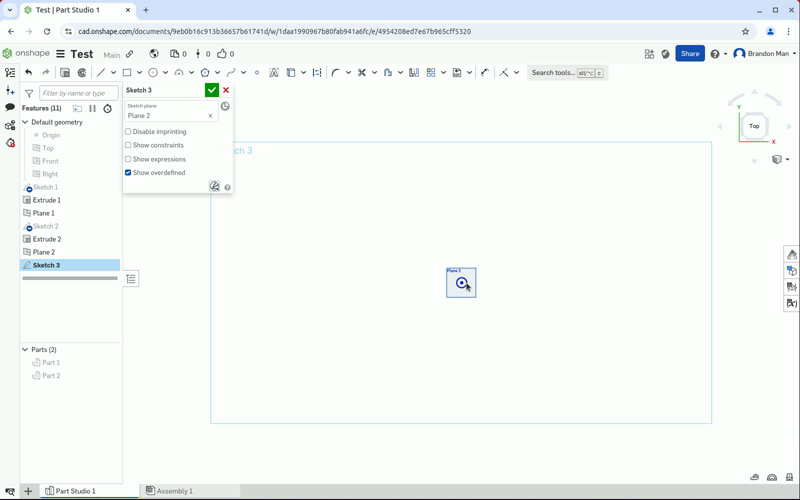
mouse_move(461, 278)
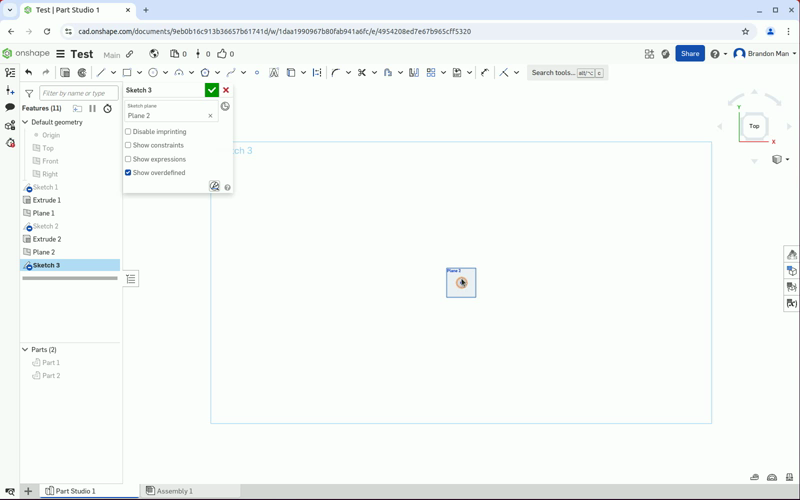
scroll(6)
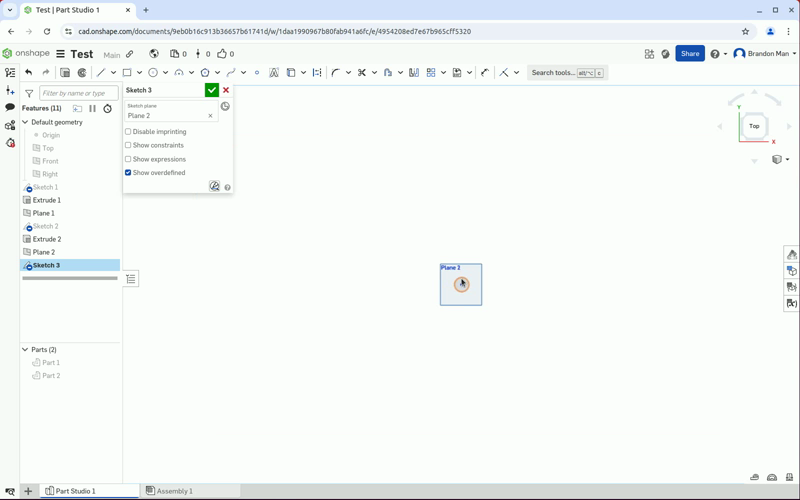
scroll(6)
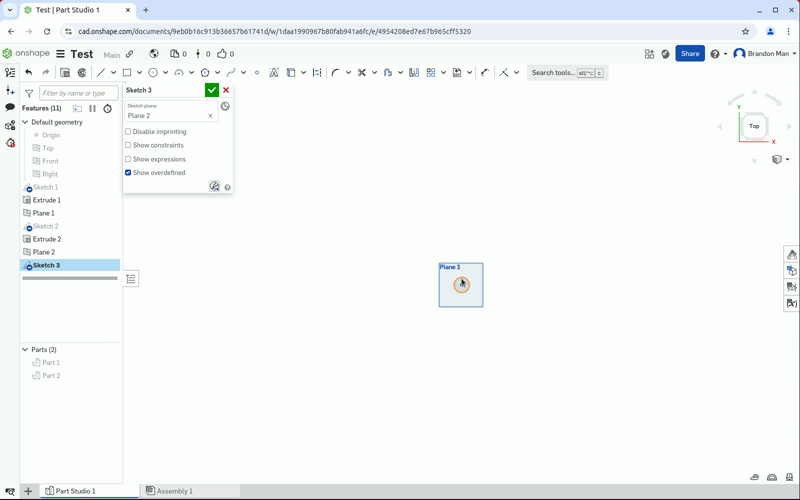
scroll(6)
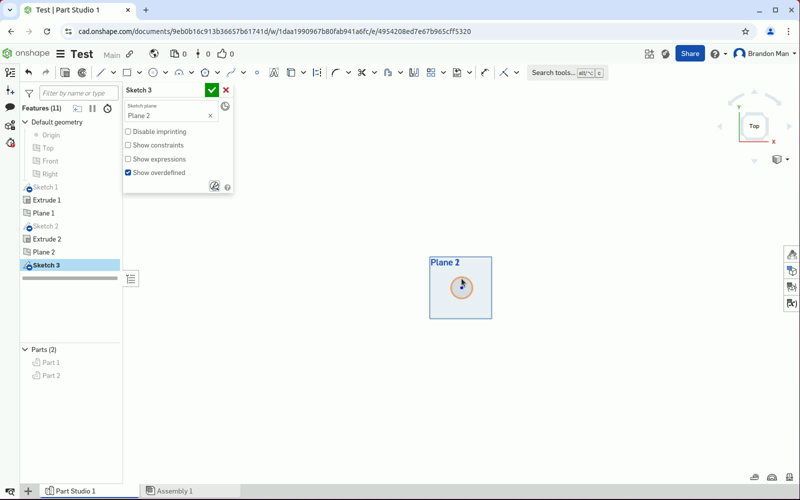
scroll(6)
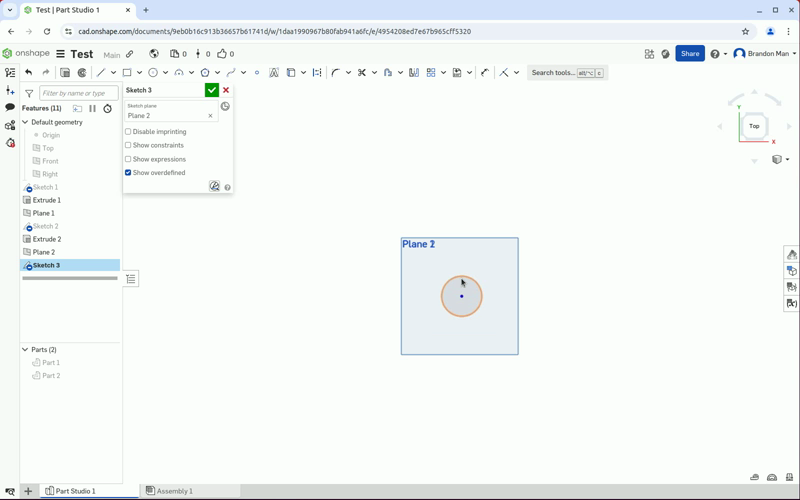
scroll(6)
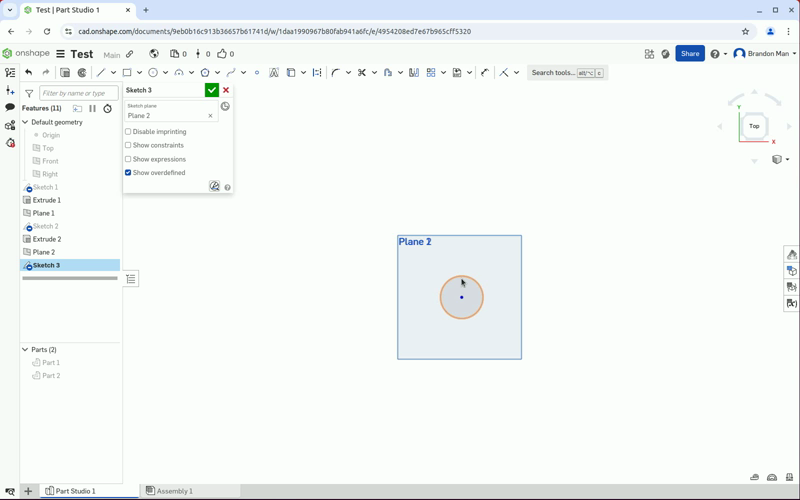
scroll(6)
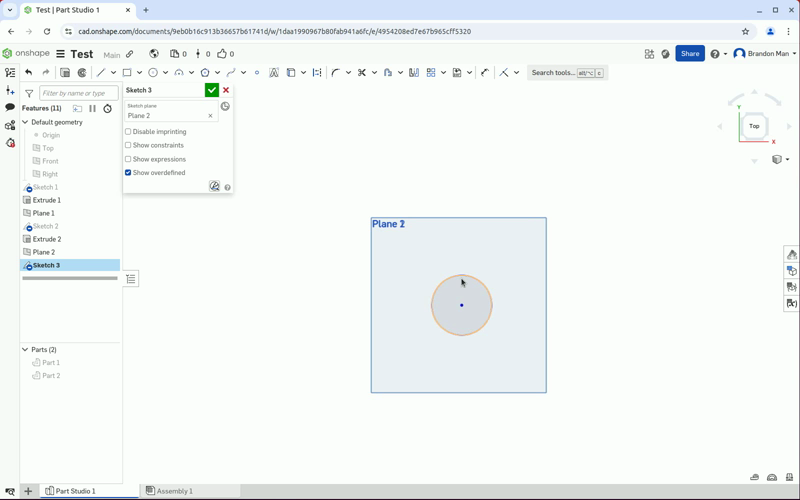
scroll(6)
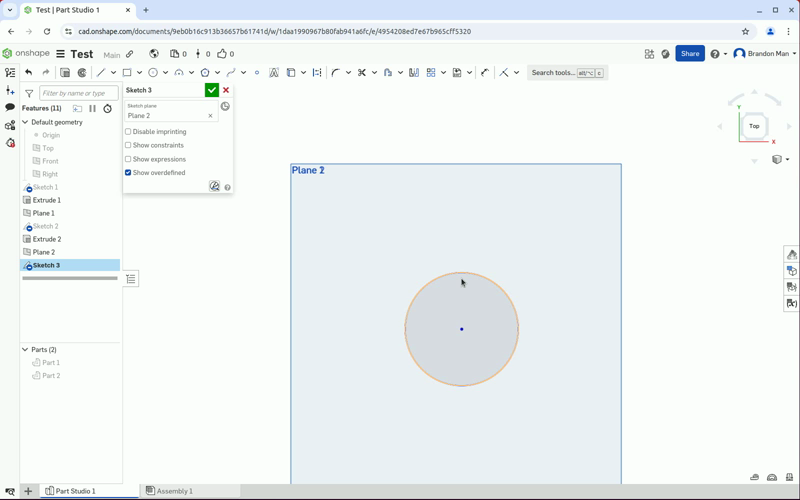
click(461, 278)
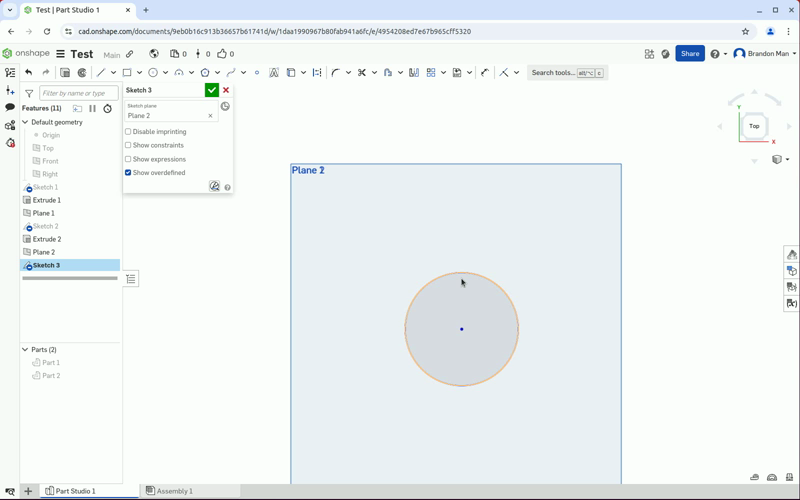
scroll(-6)
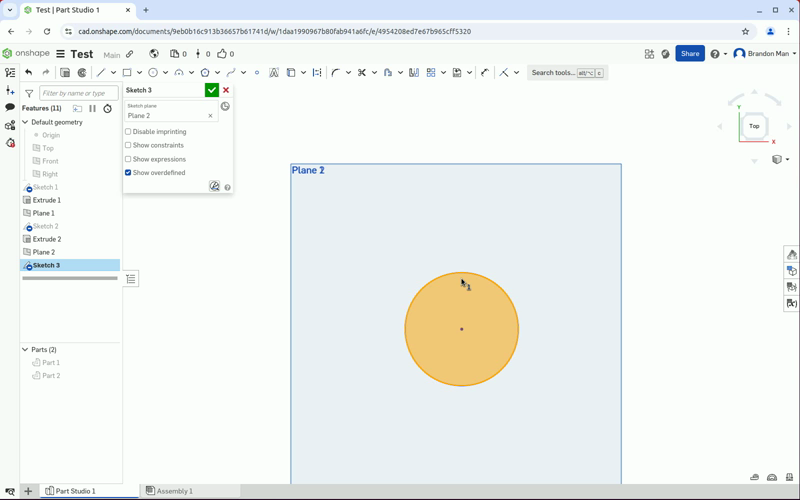
scroll(-6)
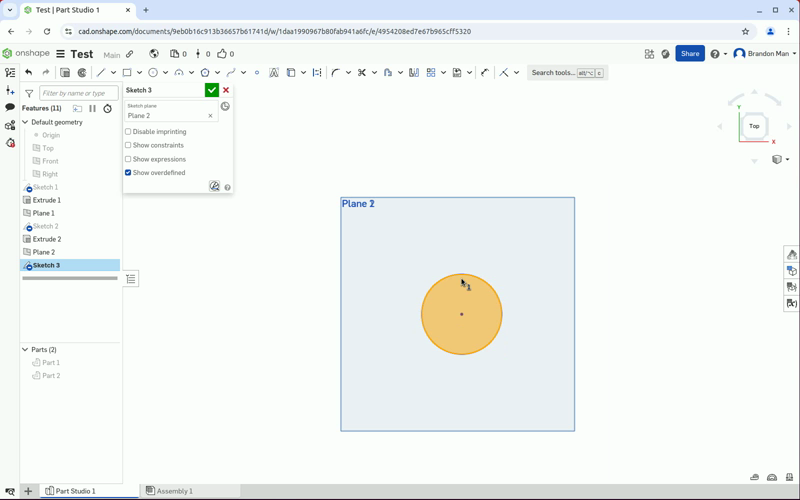
scroll(-6)
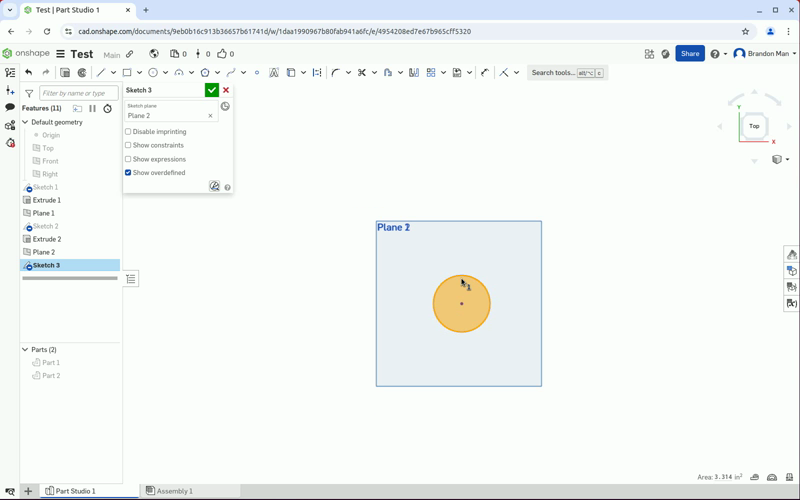
scroll(-6)
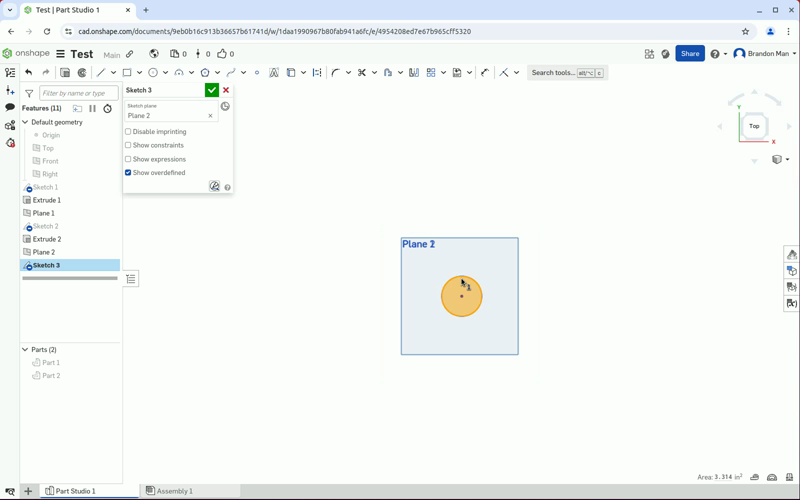
scroll(-6)
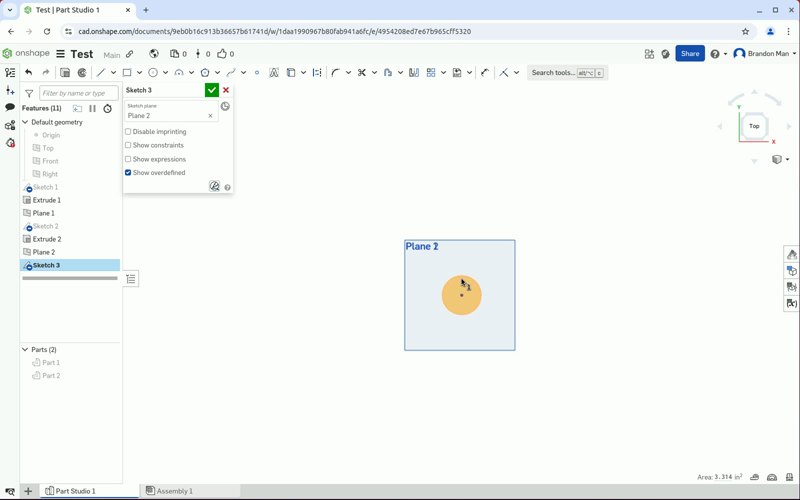
scroll(-6)
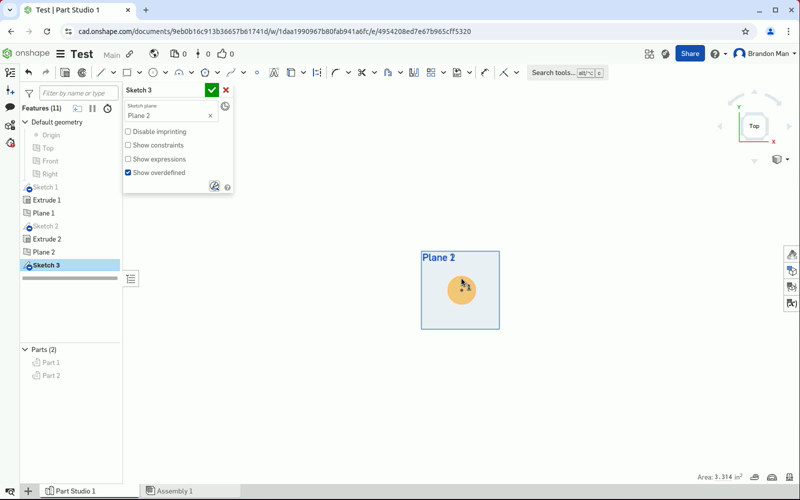
scroll(-6)
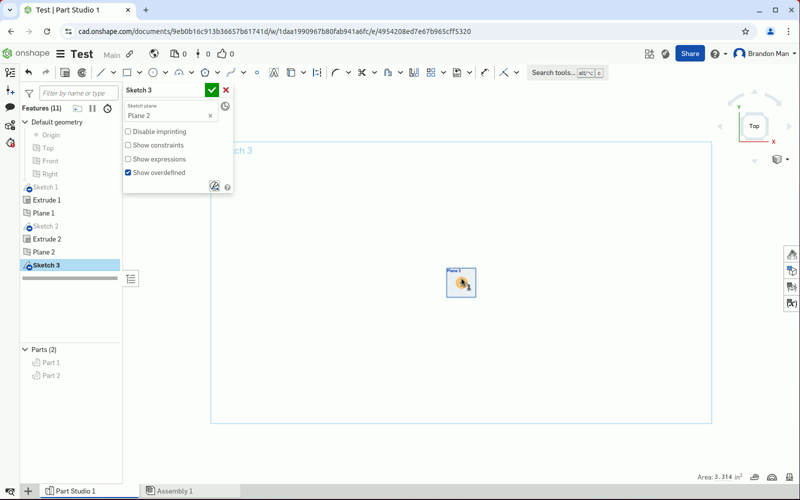
mouse_move(73, 352)
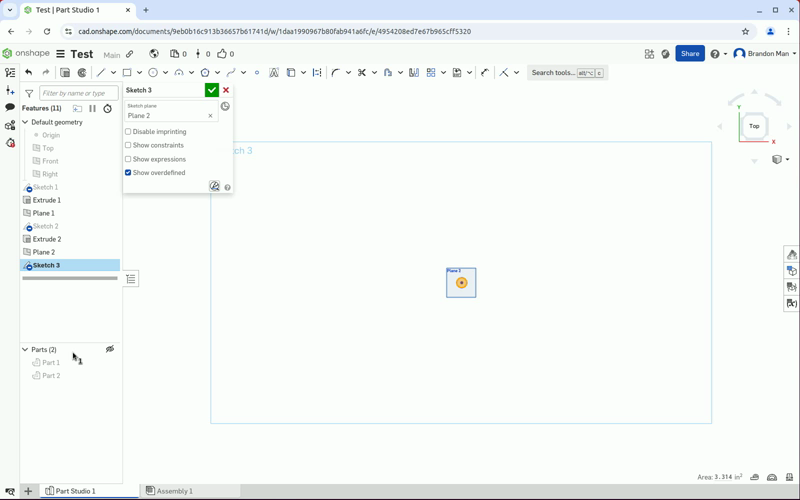
key(shift+y)
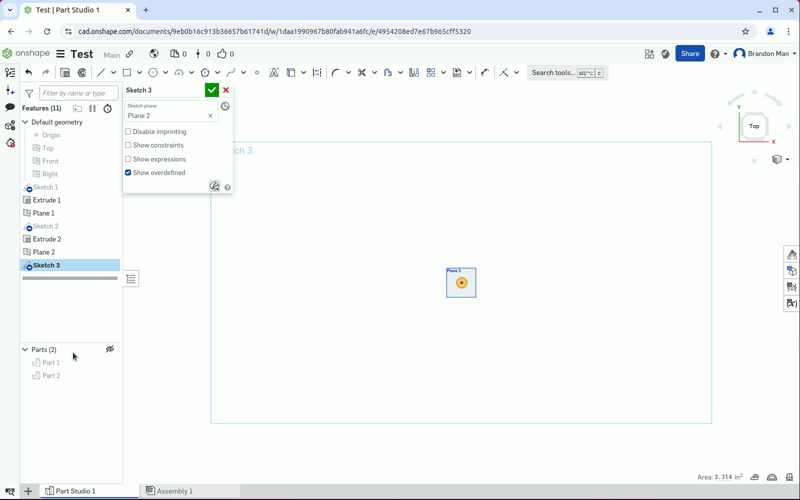
key(shift+e)
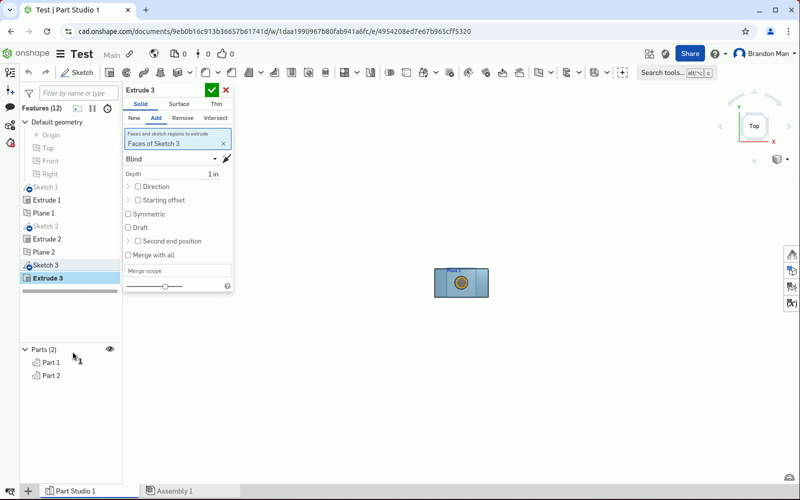
mouse_move(143, 106)
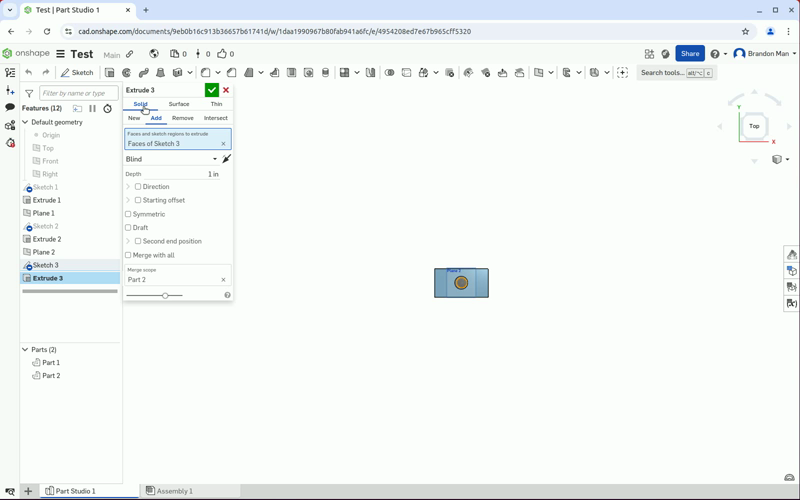
click(143, 106)
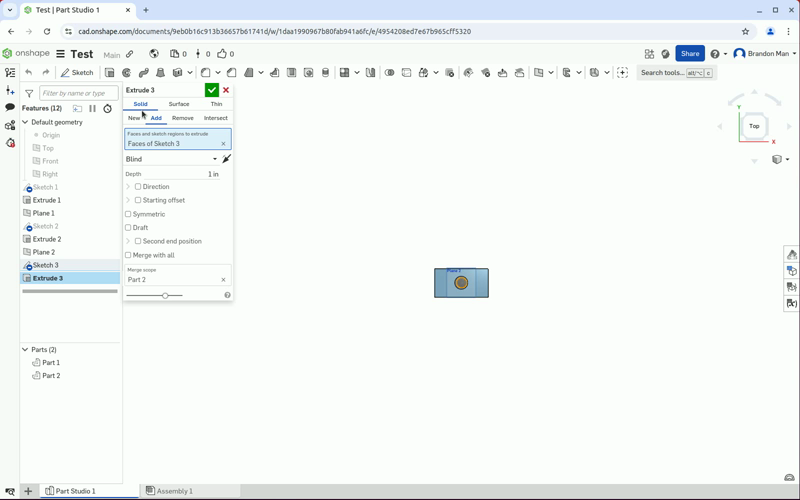
mouse_move(137, 120)
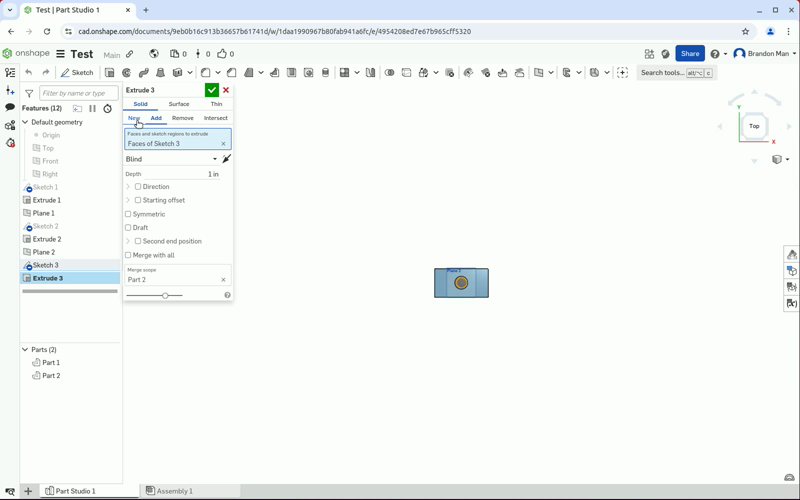
click(137, 120)
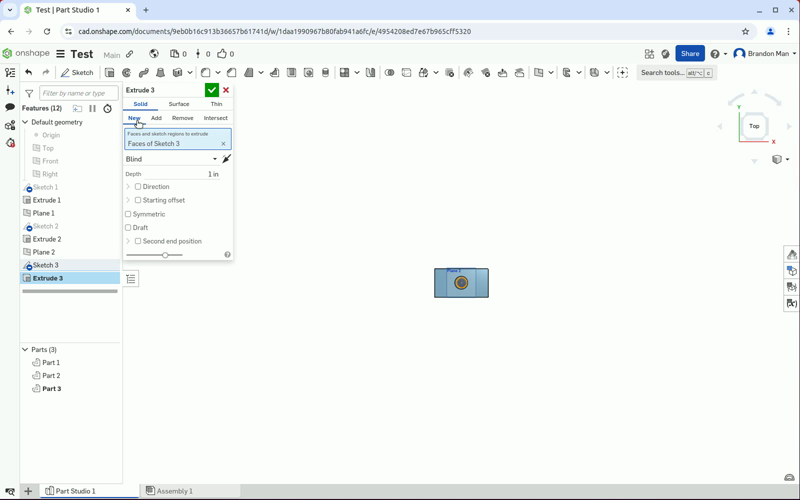
key(tab, 4)
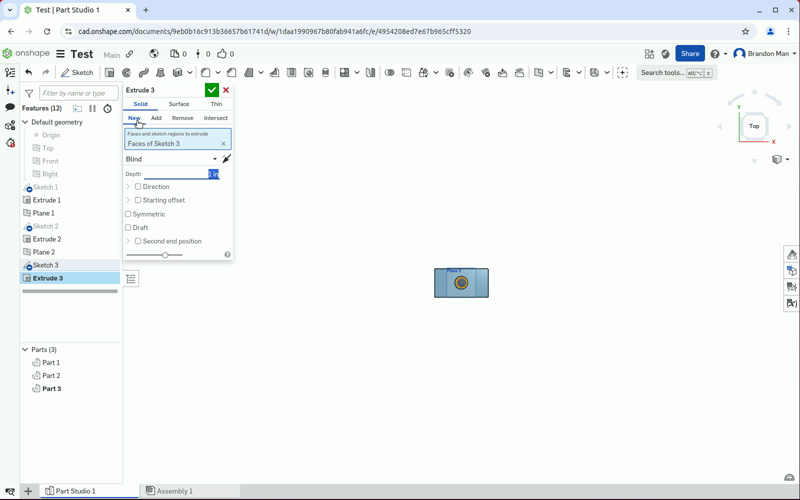
text(8.184)
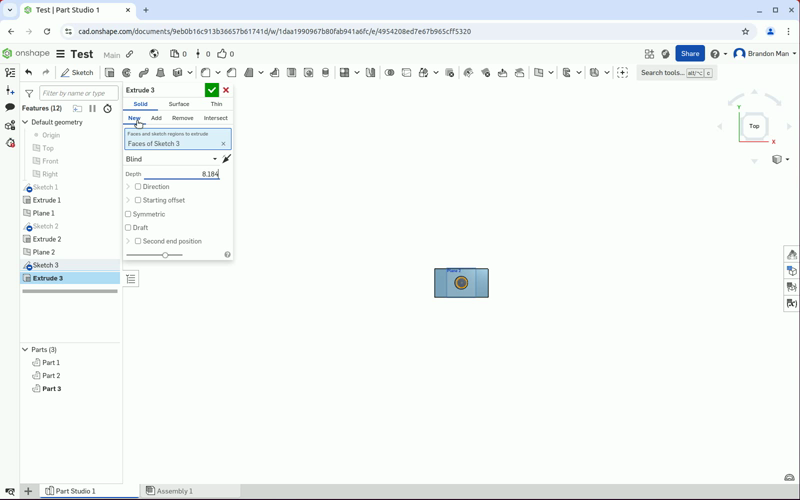
key(enter)
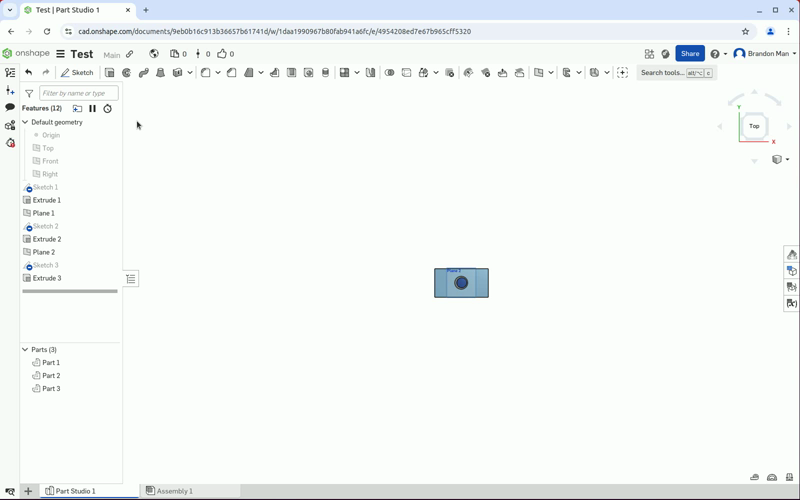
key(shift+h)
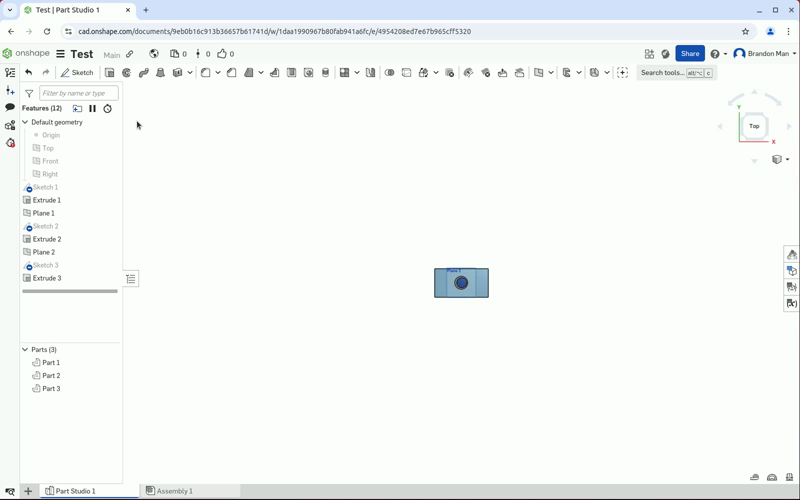
key(shift+h)
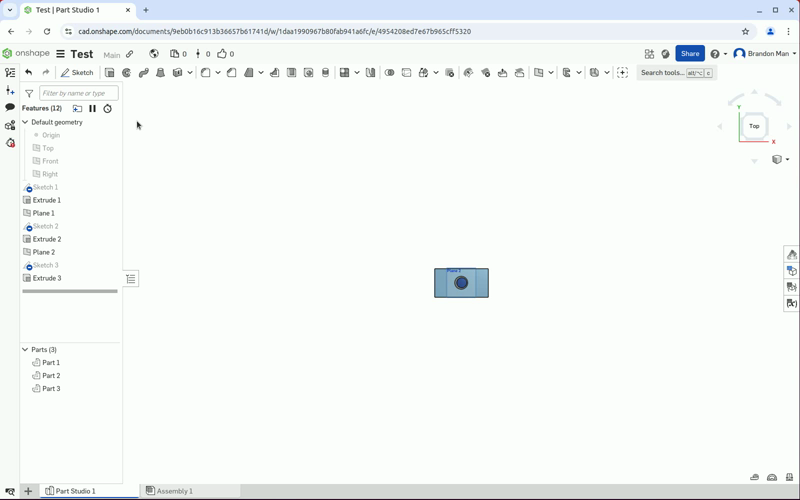
key(shift+7)
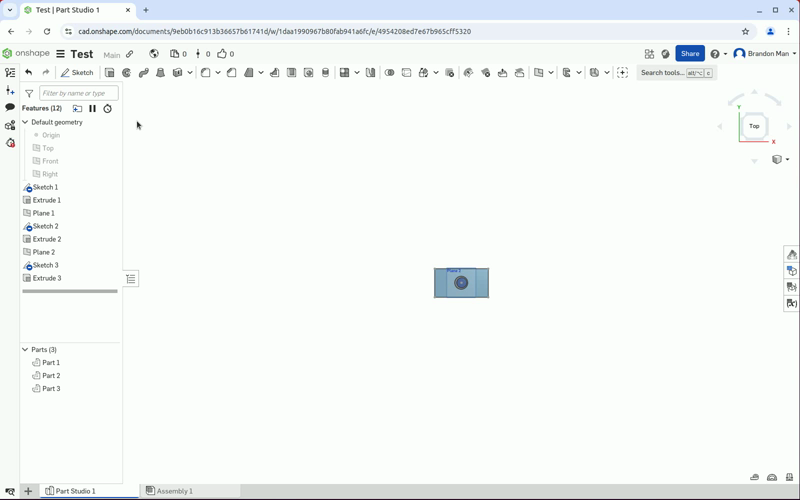
key(up, 3)
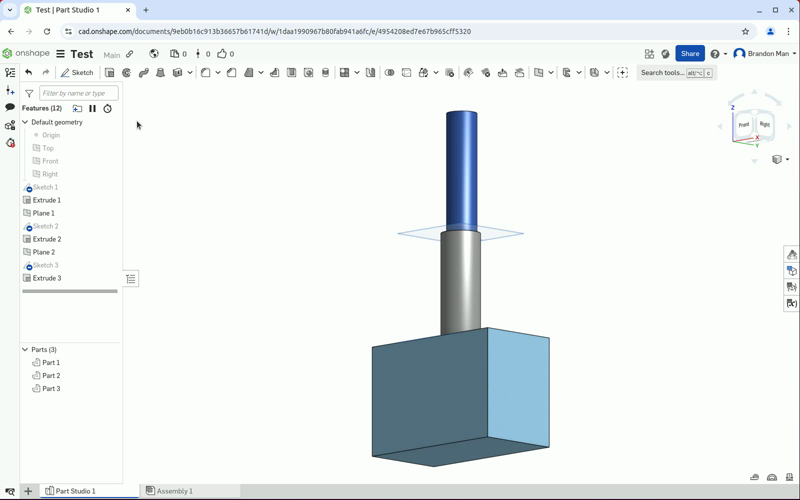
key(left, 3)
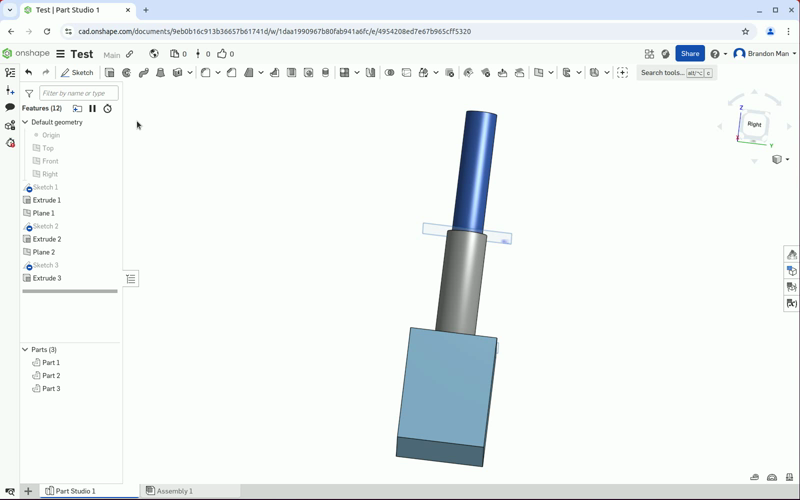
key(right, 3)
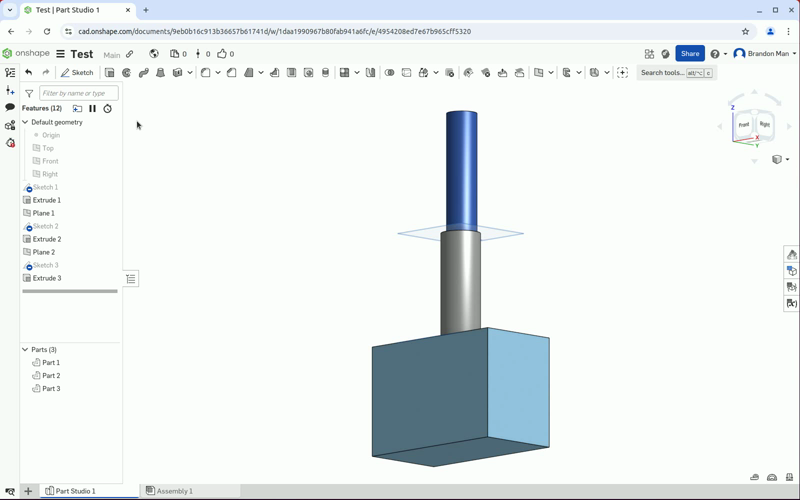
key(down, 3)
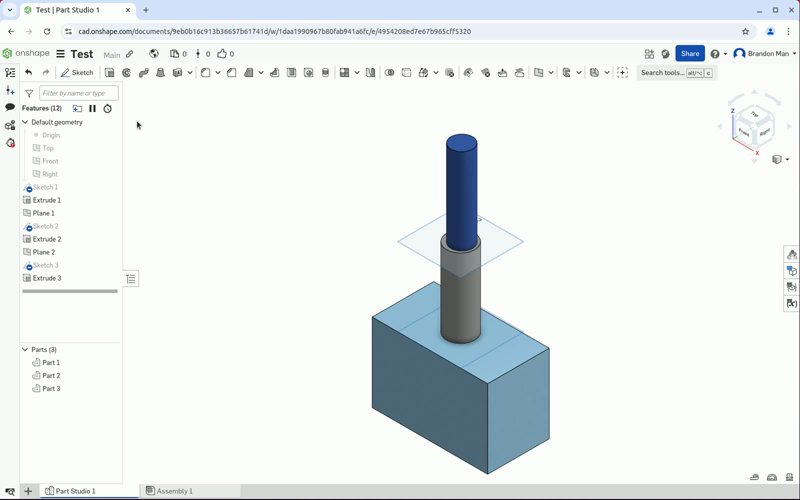
mouse_move(73, 189)
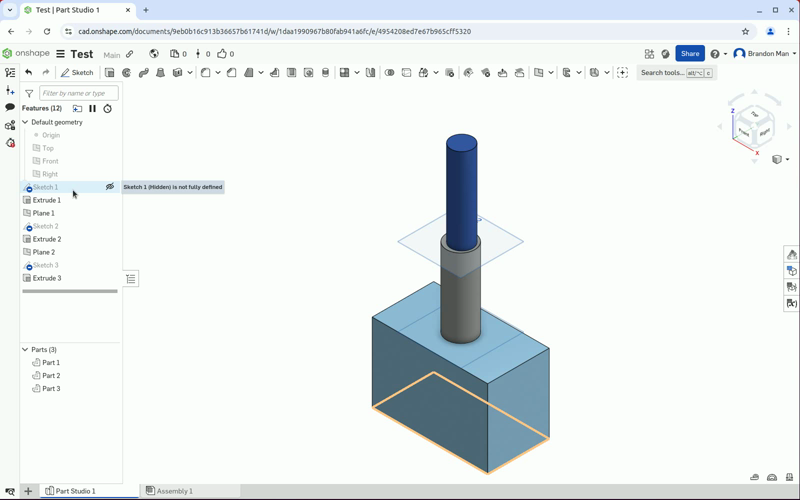
click(73, 189)